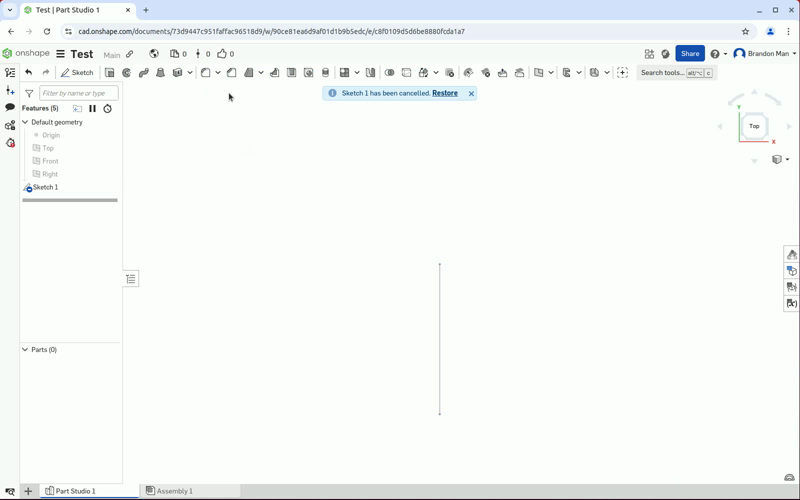
key(shift+h)
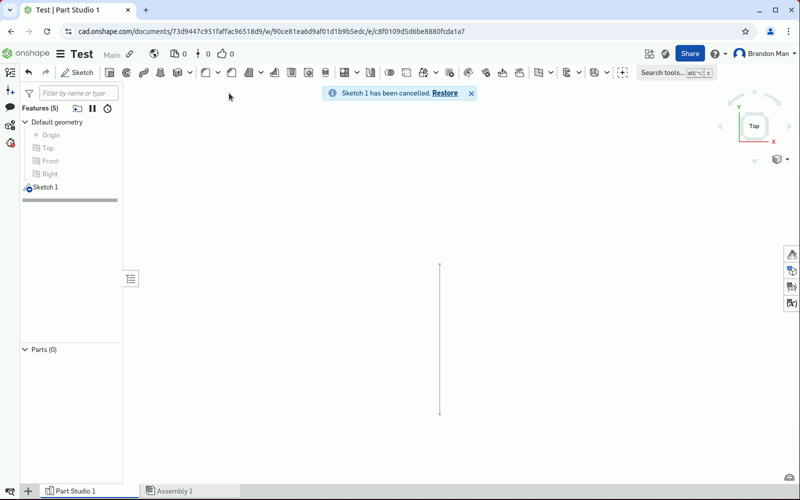
key(shift+s)
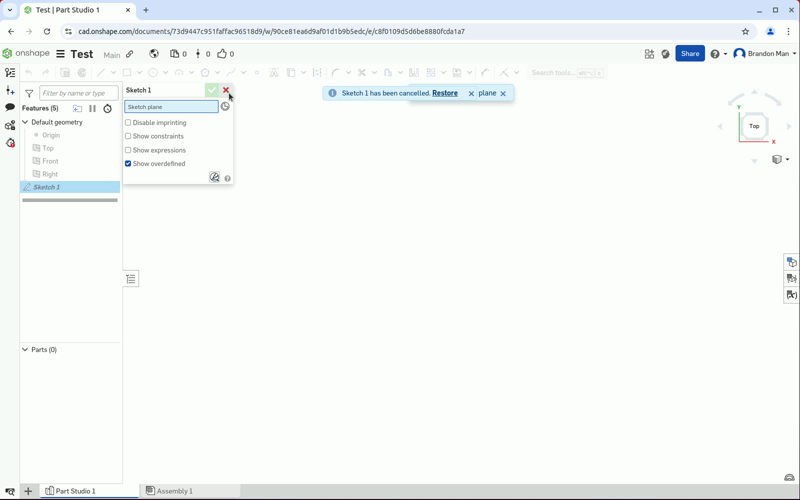
mouse_move(73, 150)
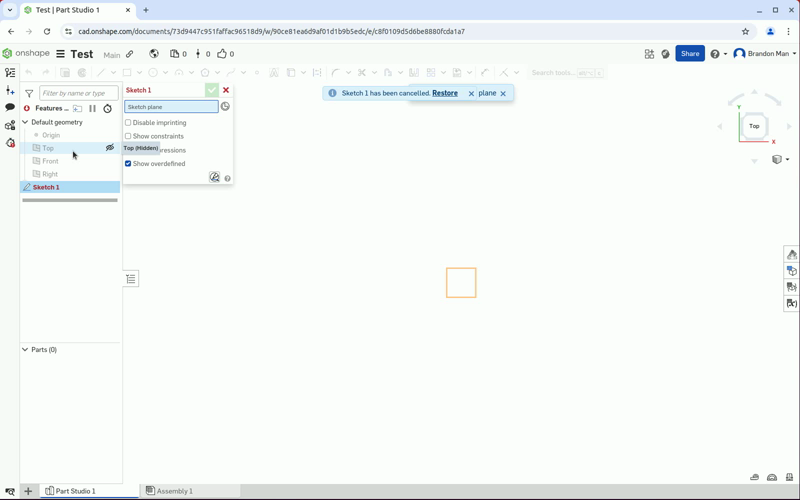
click(73, 150)
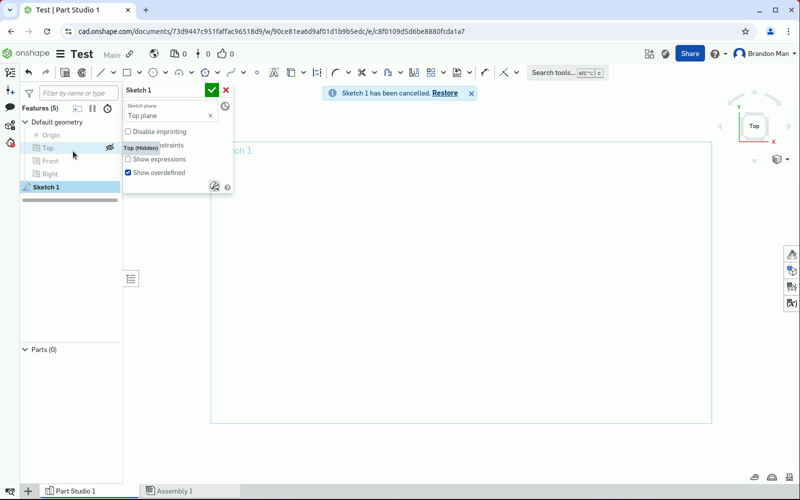
mouse_move(73, 352)
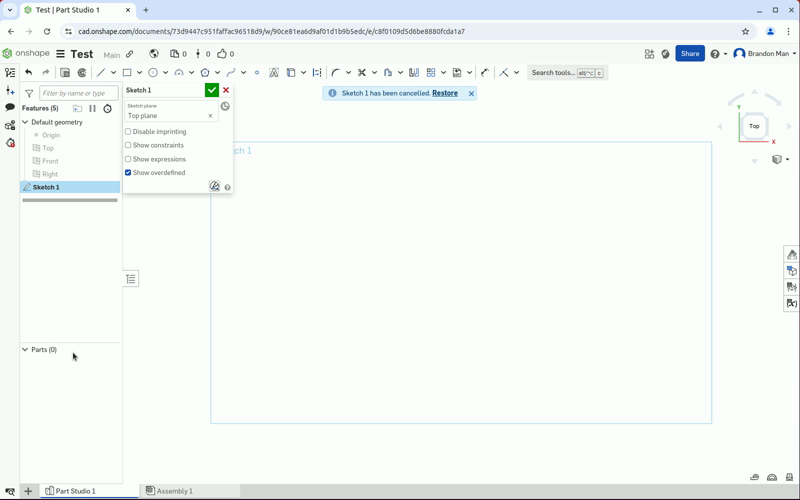
key(y)
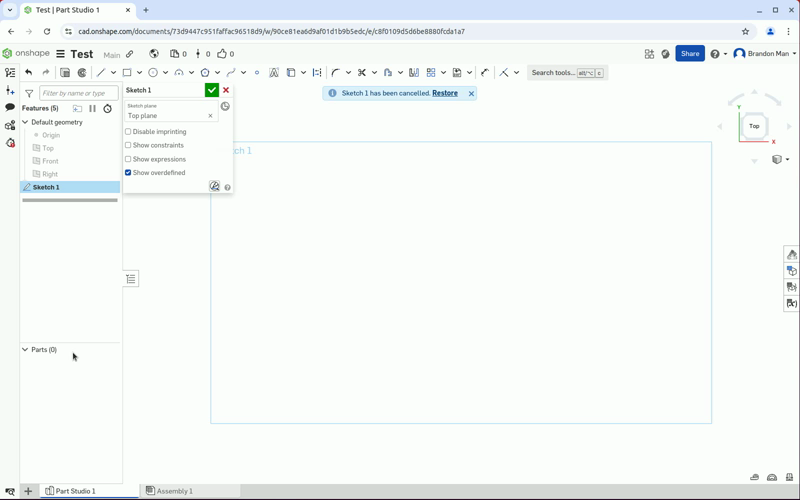
key(l)
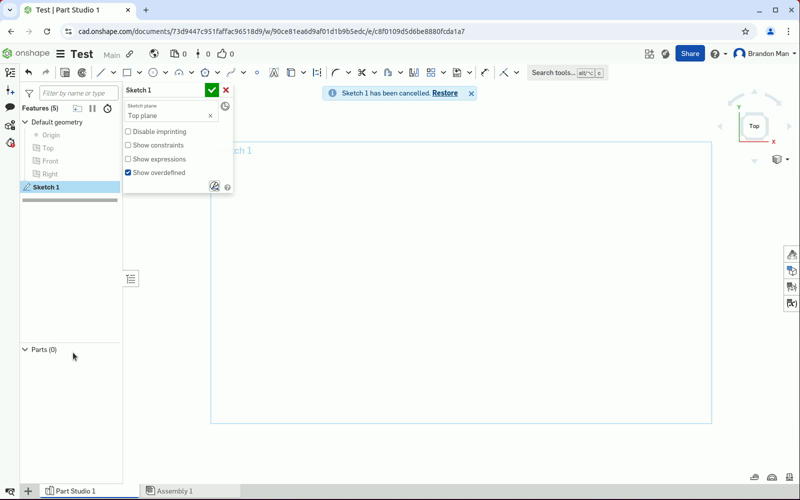
key_down(shift)
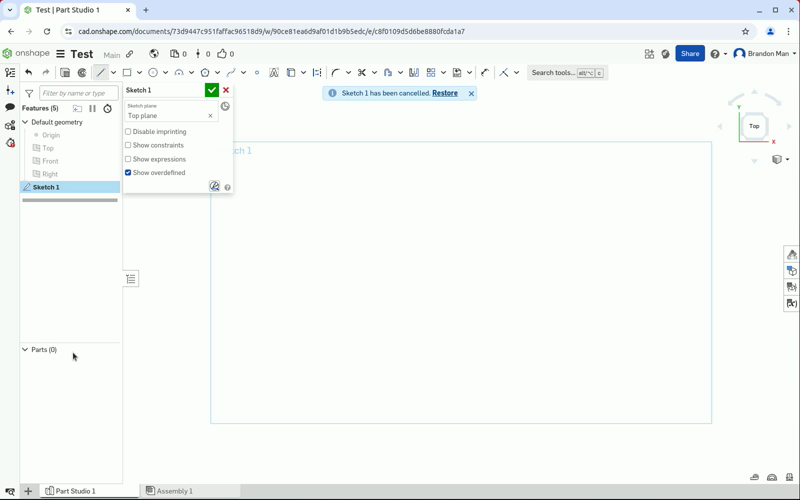
mouse_move(348, 376)
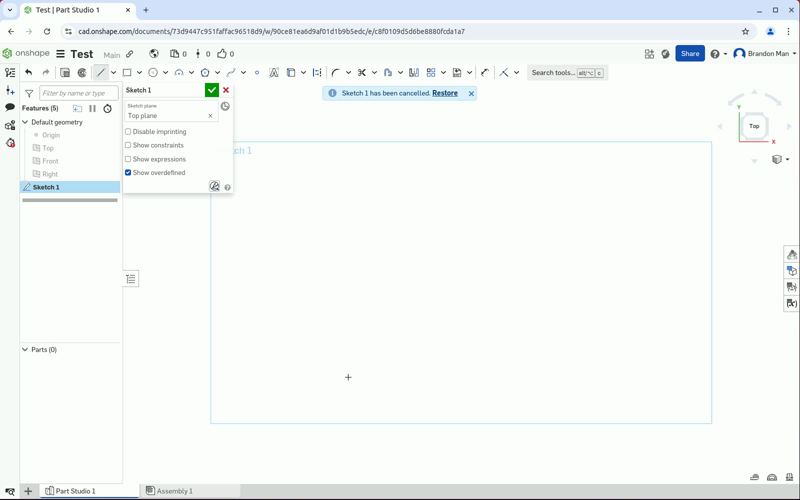
click(348, 376)
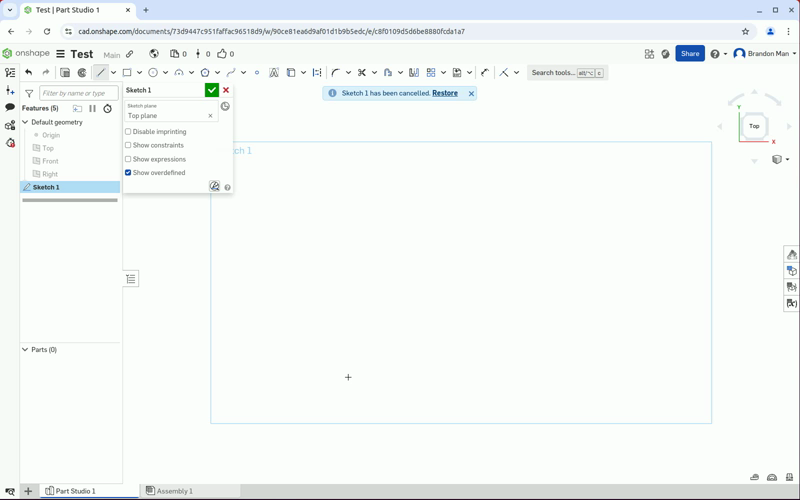
key_up(shift)
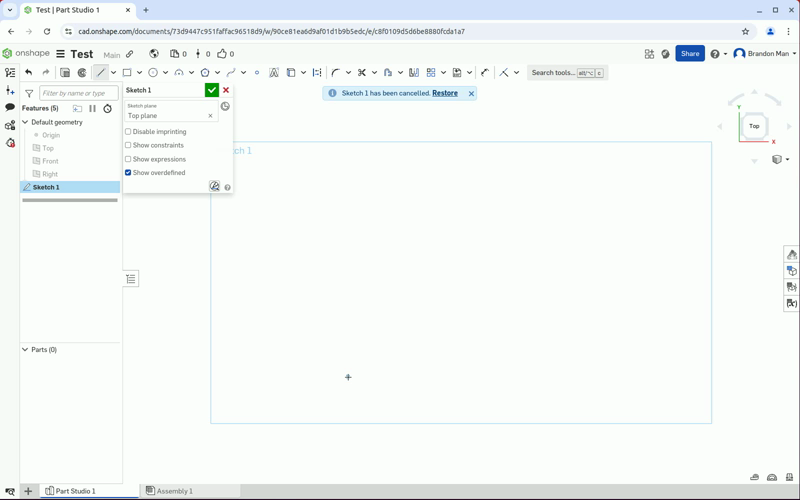
key_down(shift)
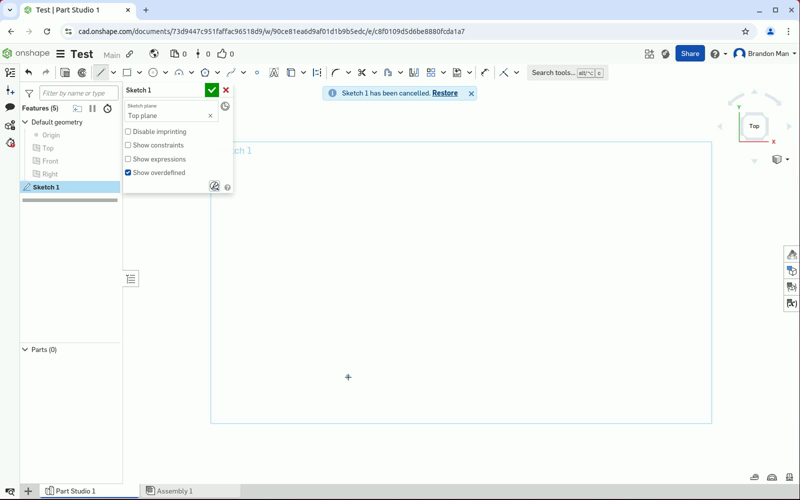
mouse_move(572, 376)
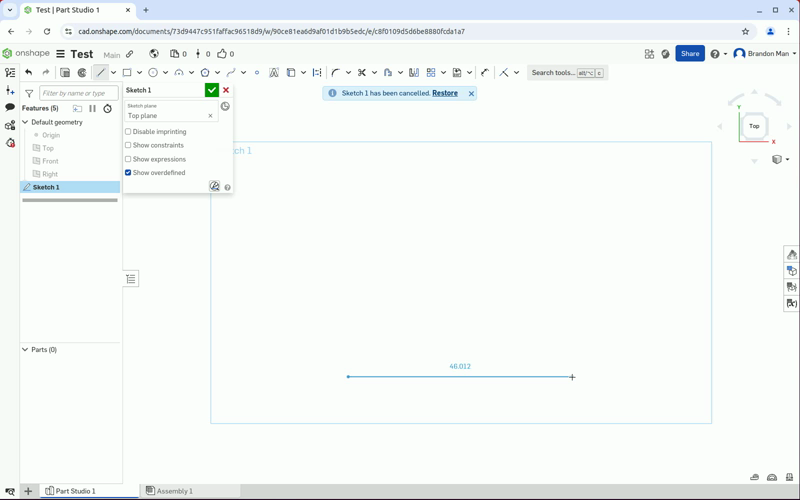
click(572, 376)
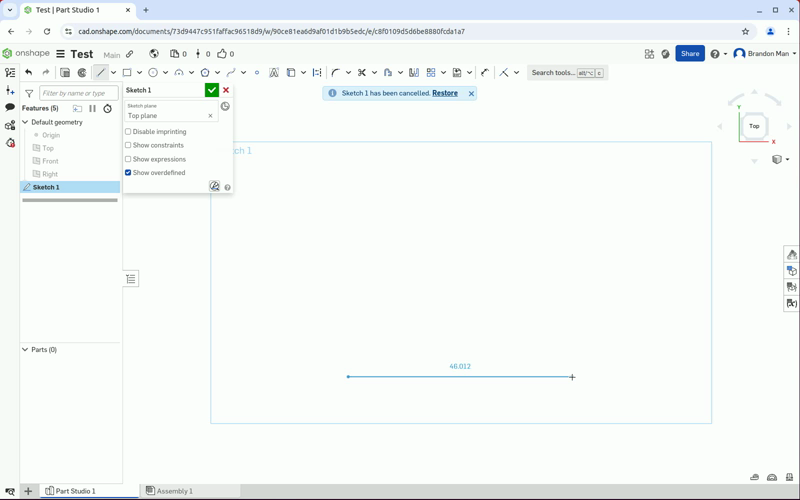
key_up(shift)
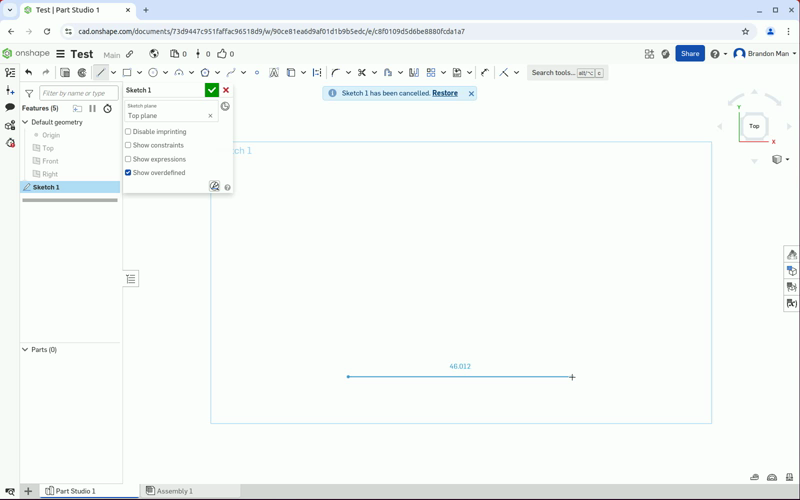
key_down(shift)
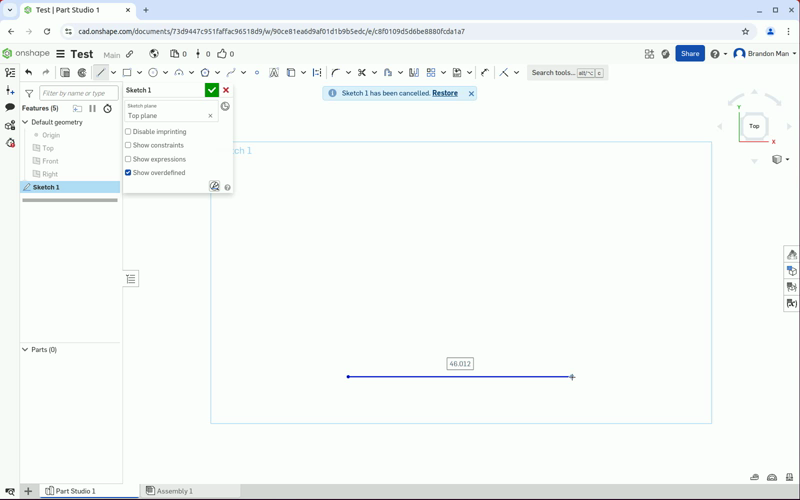
mouse_move(473, 282)
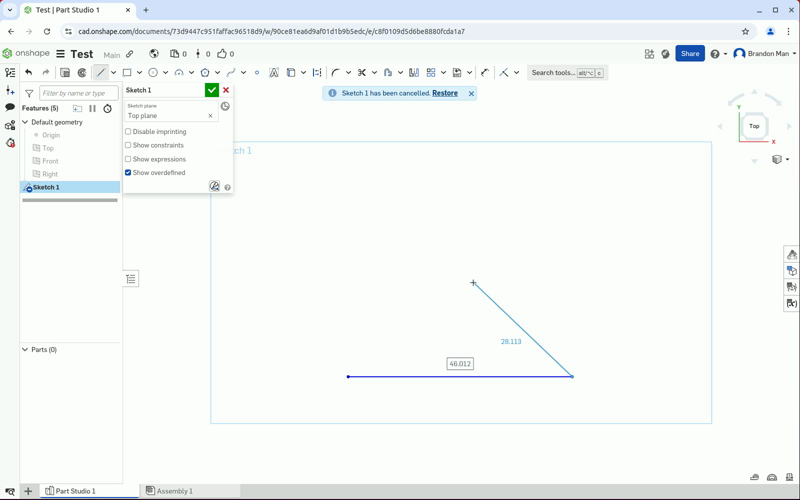
click(473, 282)
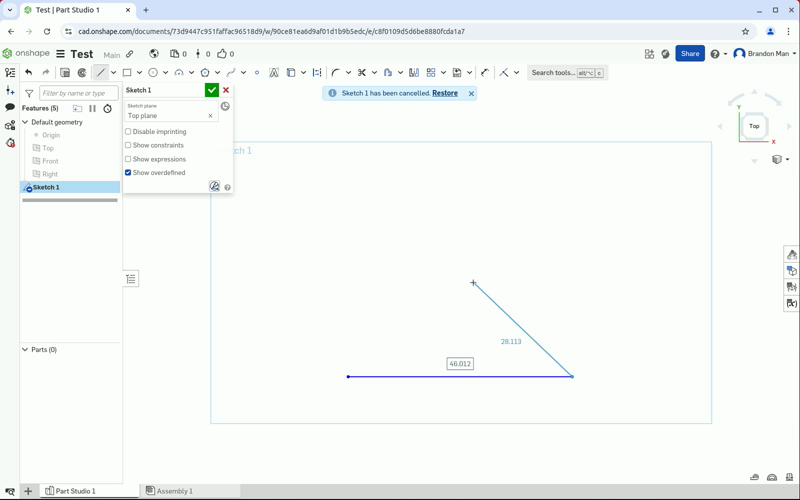
key_up(shift)
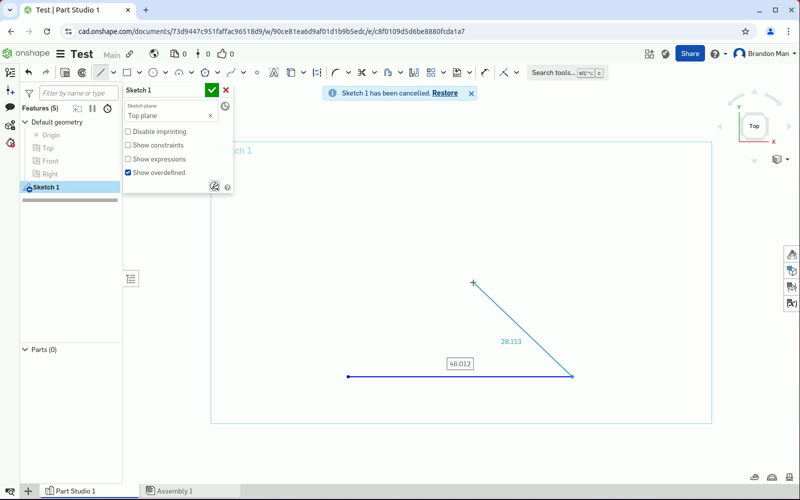
key(esc)
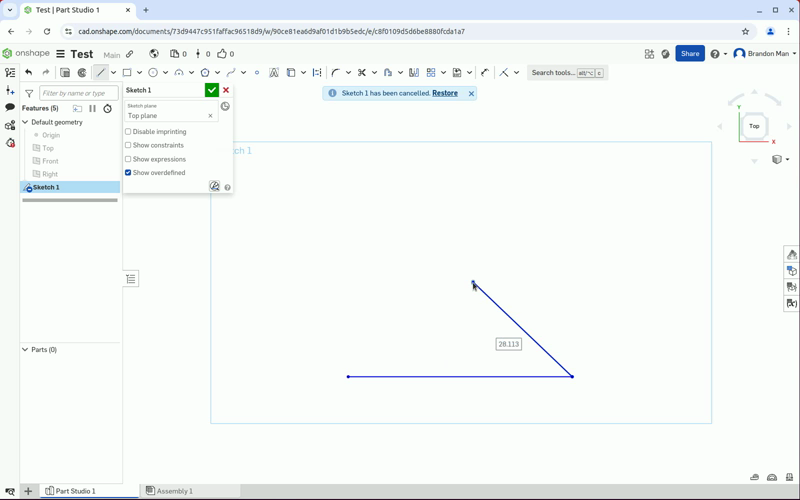
key(a)
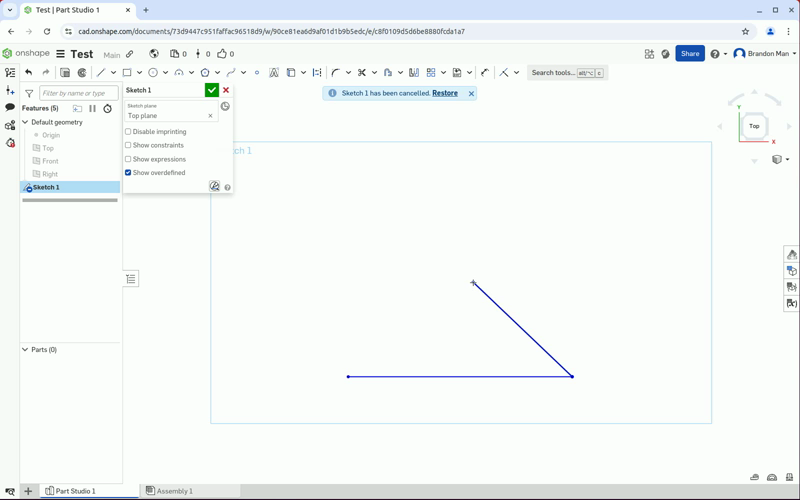
mouse_move(473, 282)
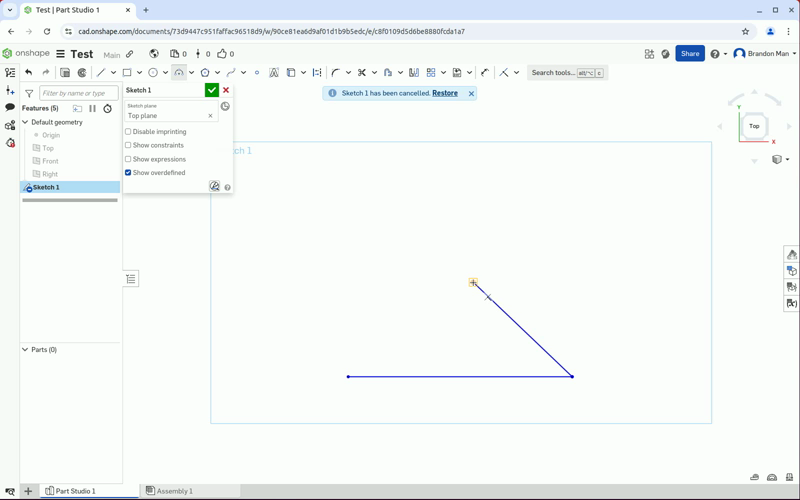
click(473, 282)
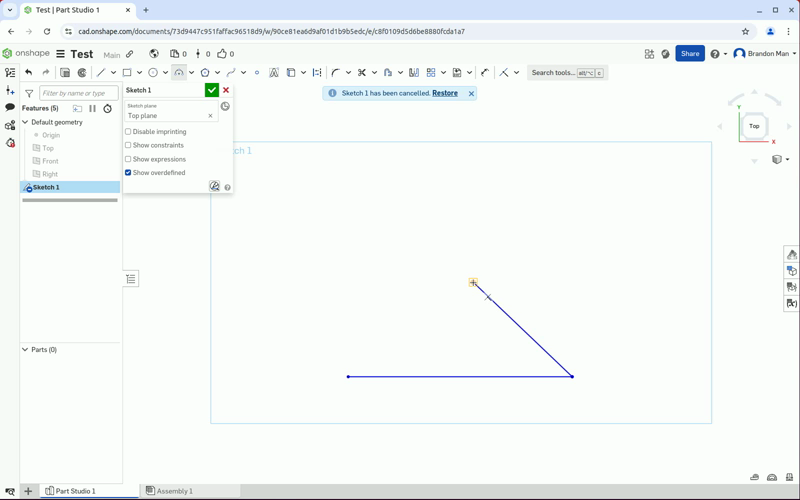
key_down(shift)
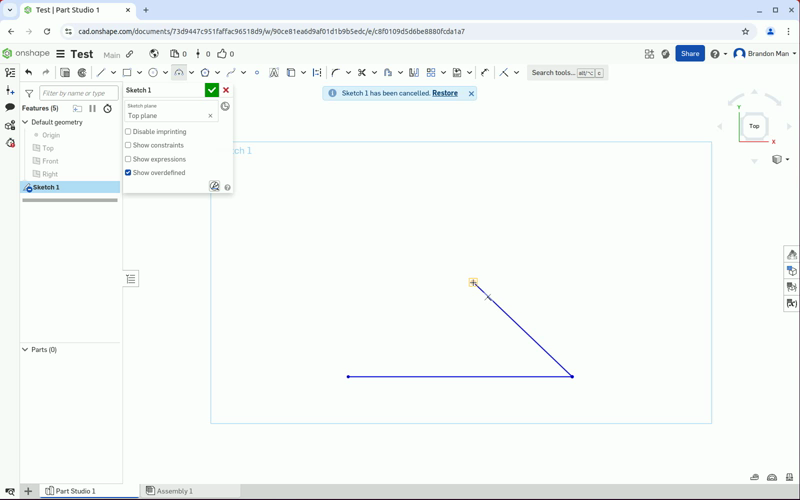
mouse_move(447, 282)
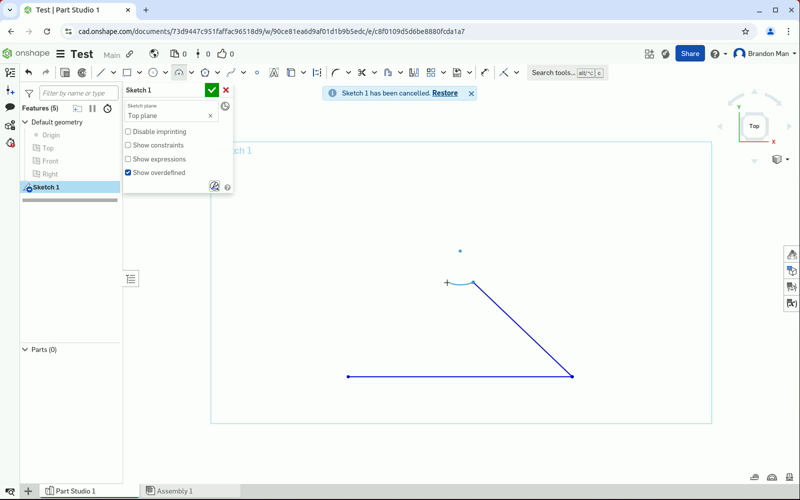
click(447, 282)
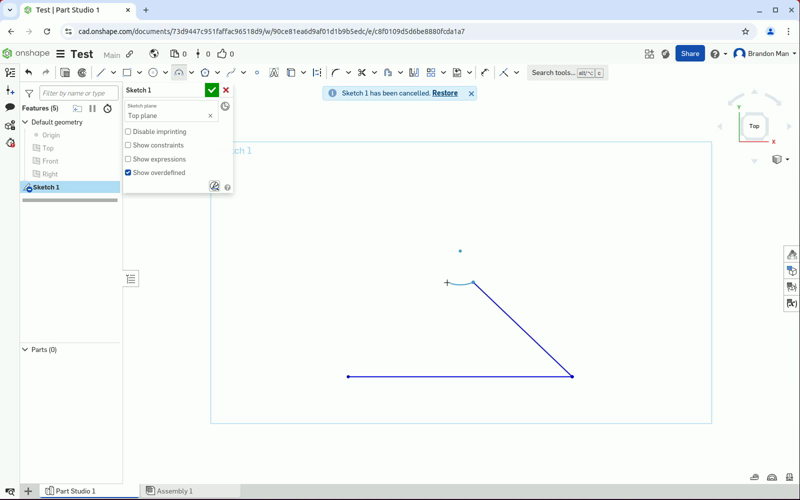
mouse_move(460, 295)
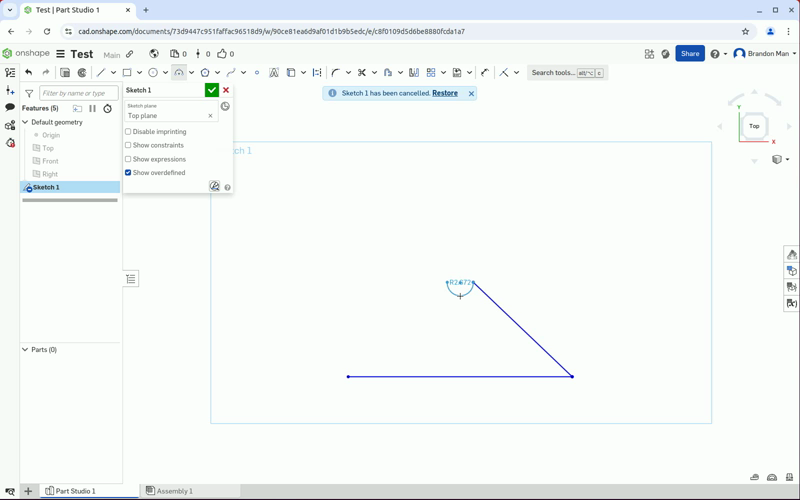
click(460, 295)
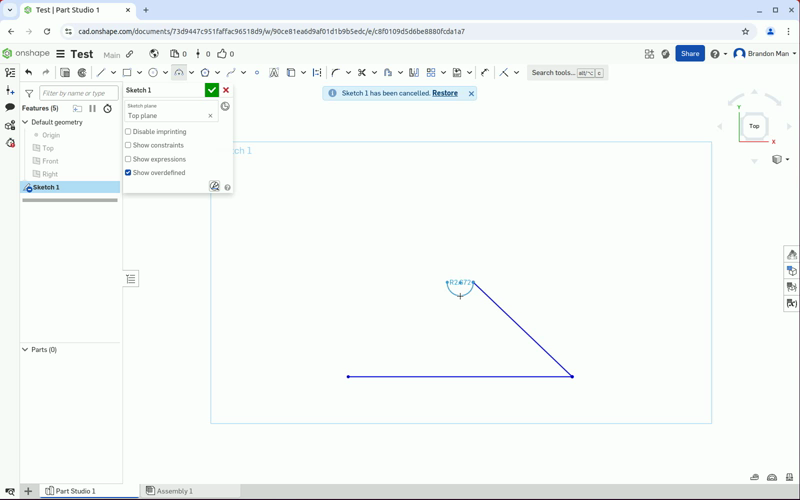
key_up(shift)
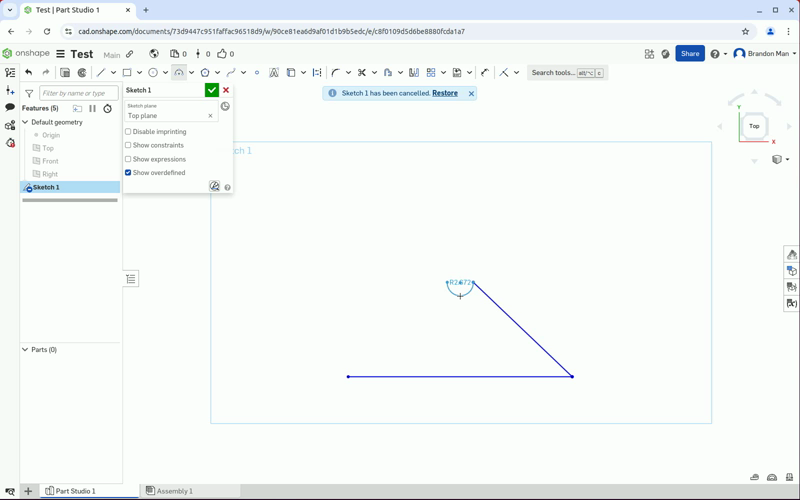
key(esc)
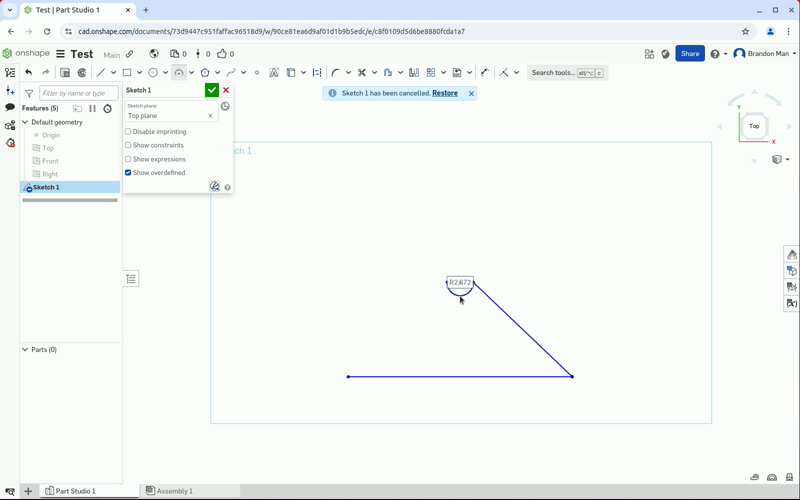
key(l)
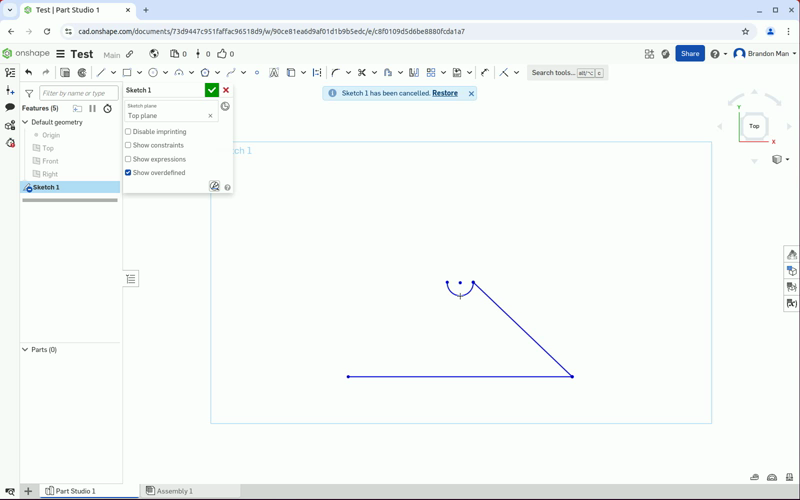
mouse_move(447, 282)
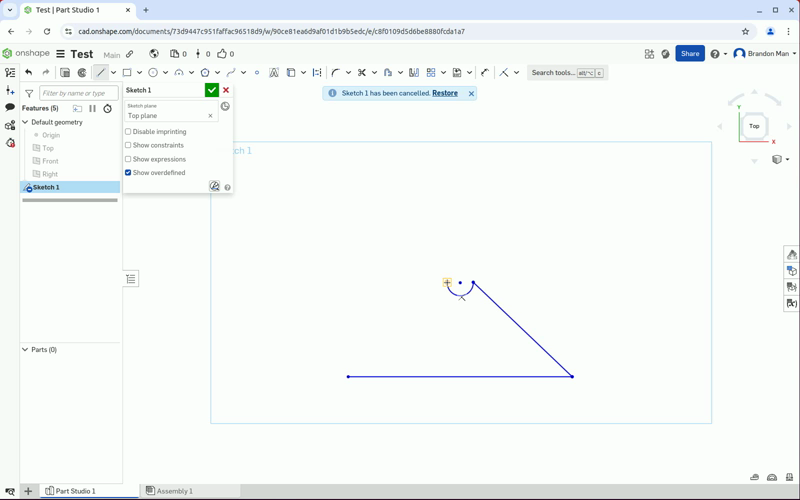
click(447, 282)
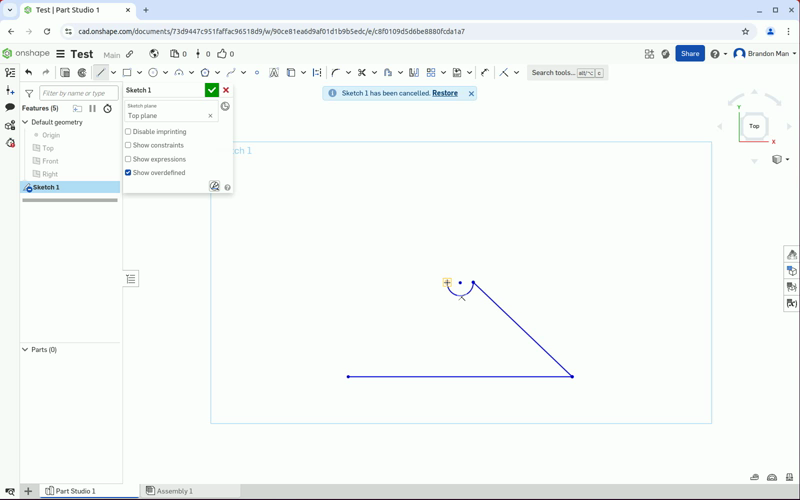
key_down(shift)
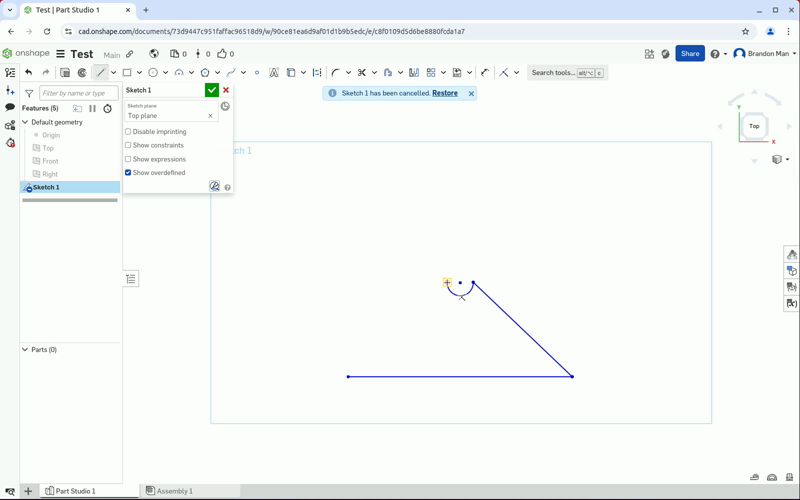
mouse_move(348, 376)
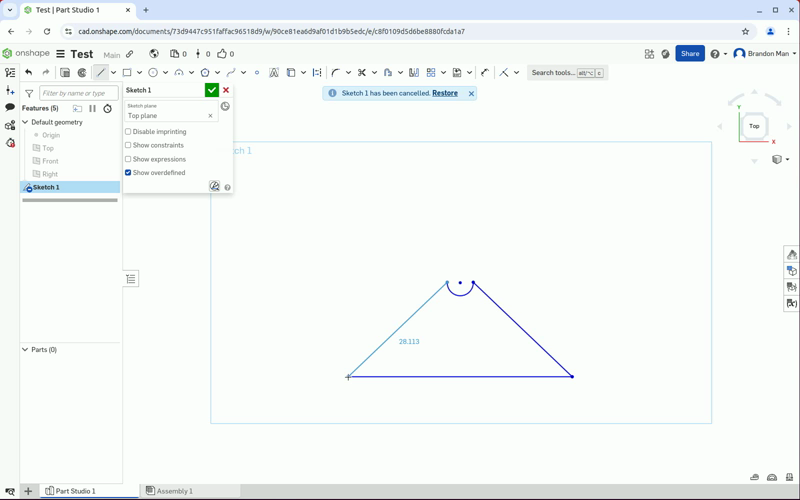
key_up(shift)
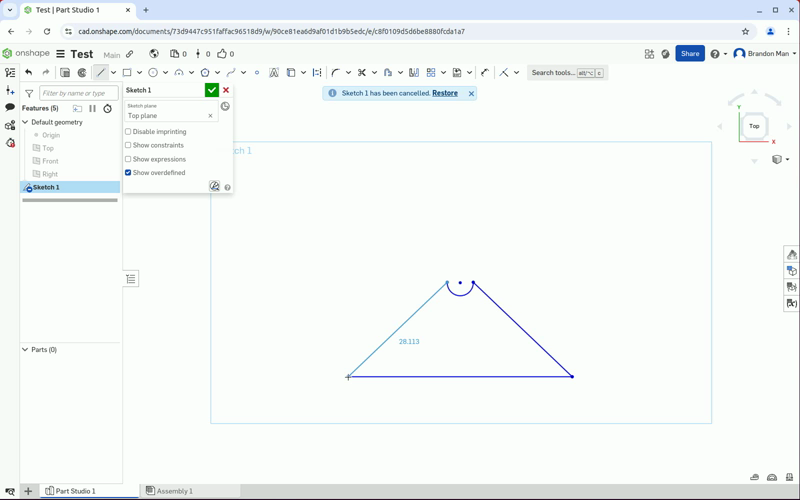
click(348, 376)
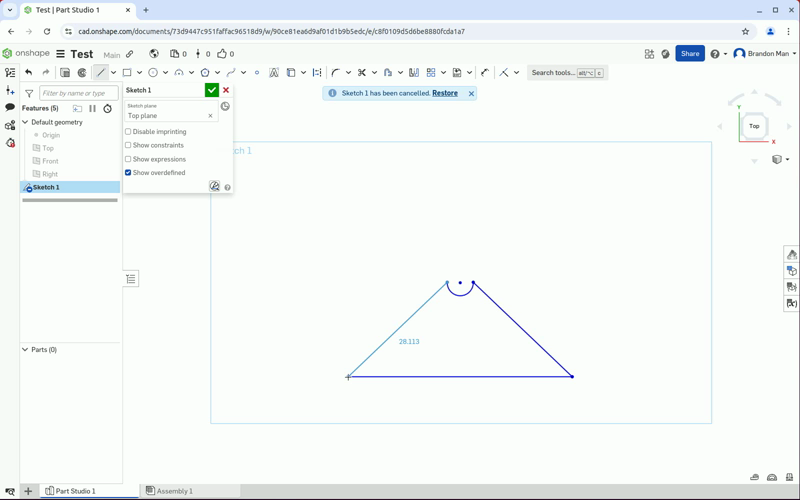
key(esc)
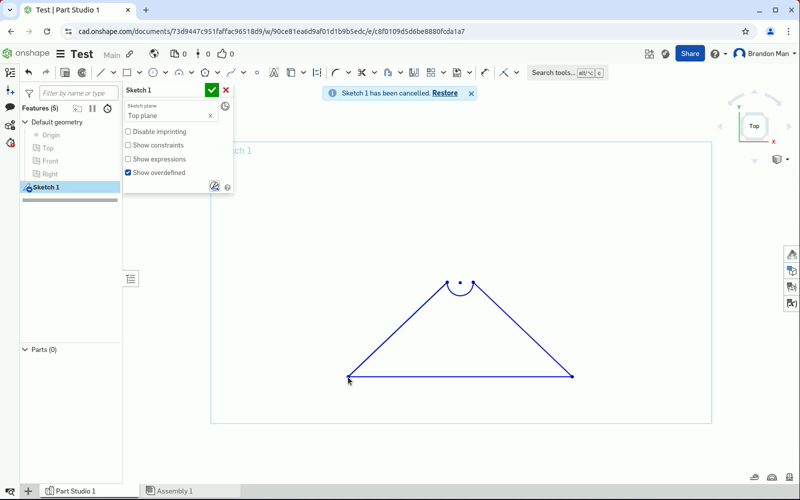
mouse_move(382, 364)
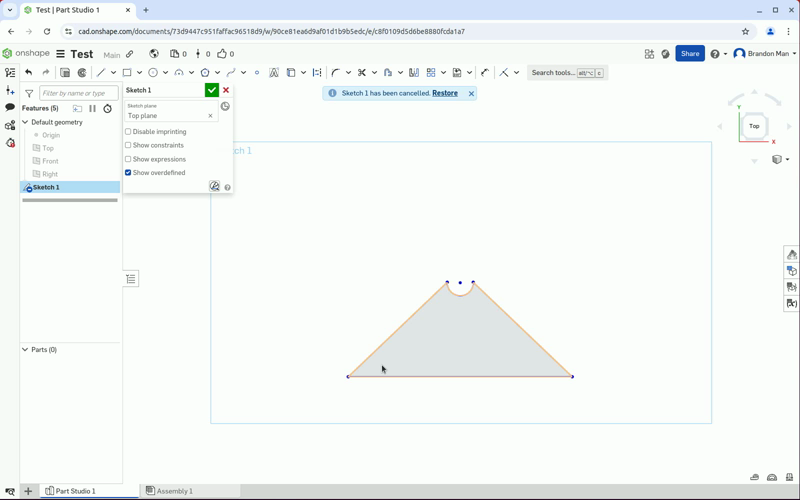
scroll(6)
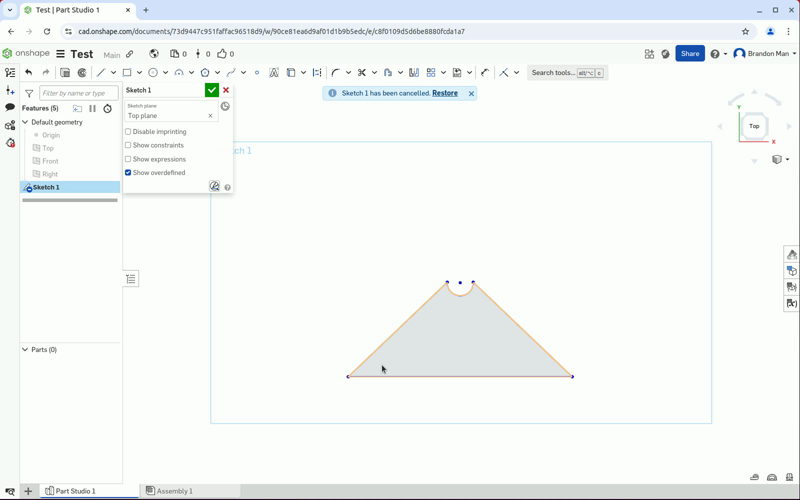
scroll(6)
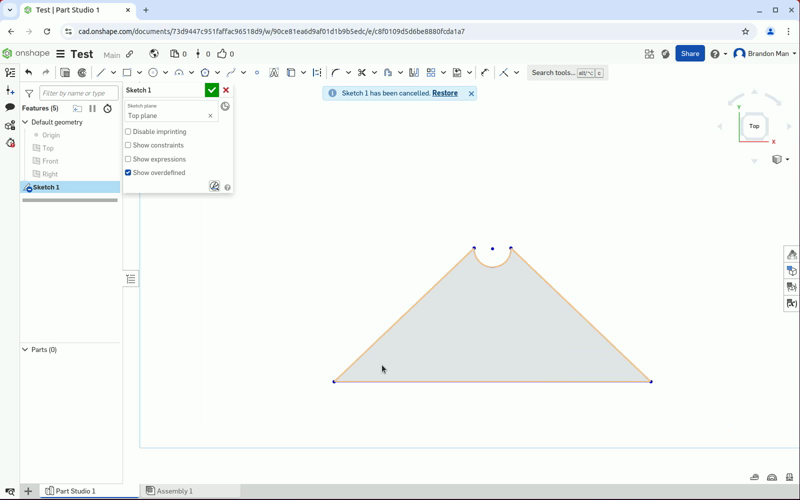
scroll(6)
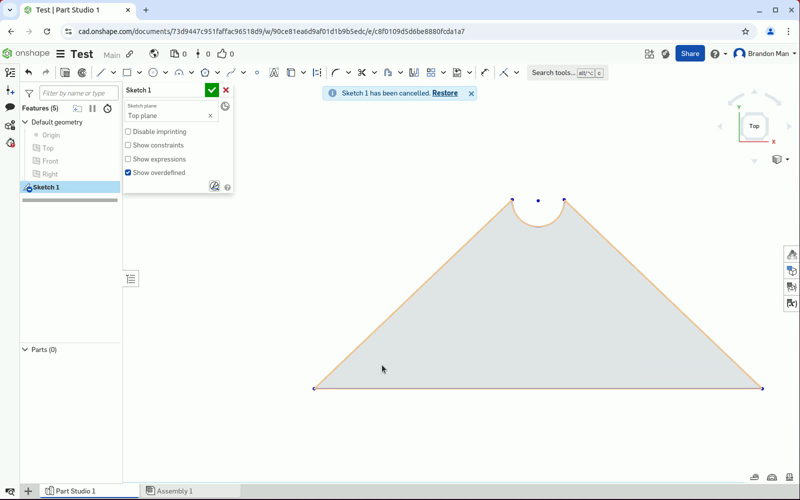
scroll(6)
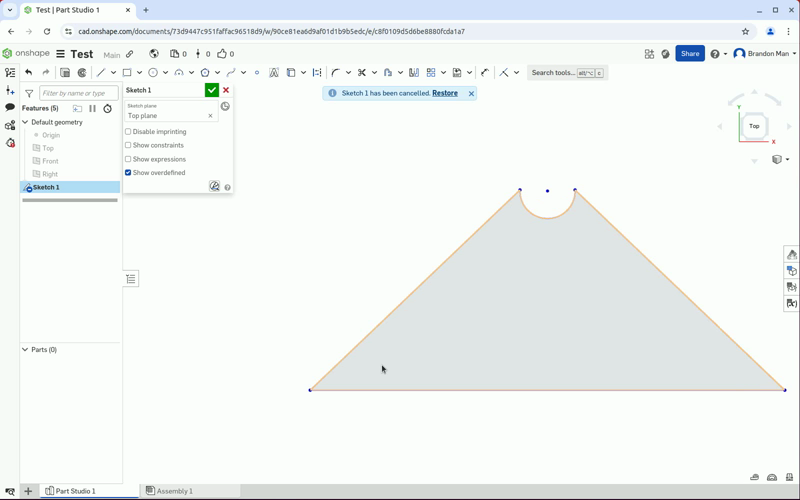
scroll(6)
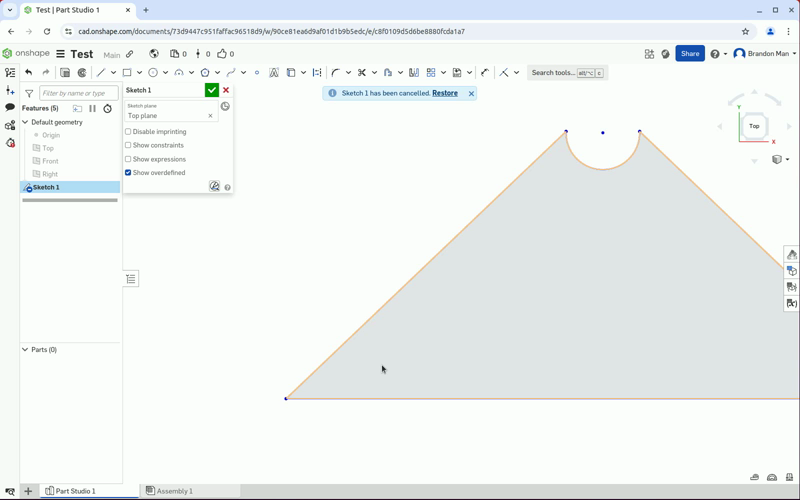
scroll(6)
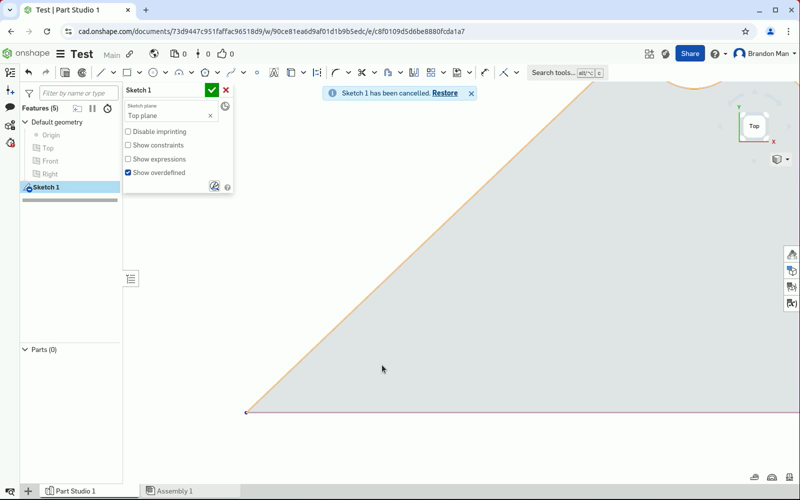
scroll(6)
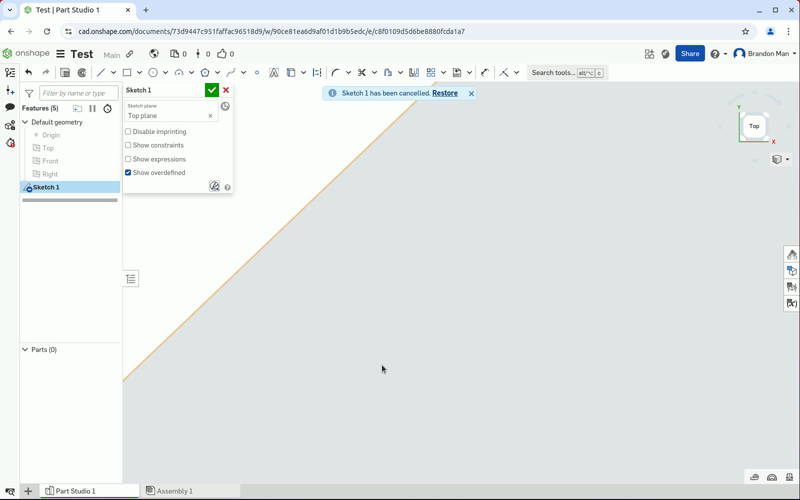
click(382, 364)
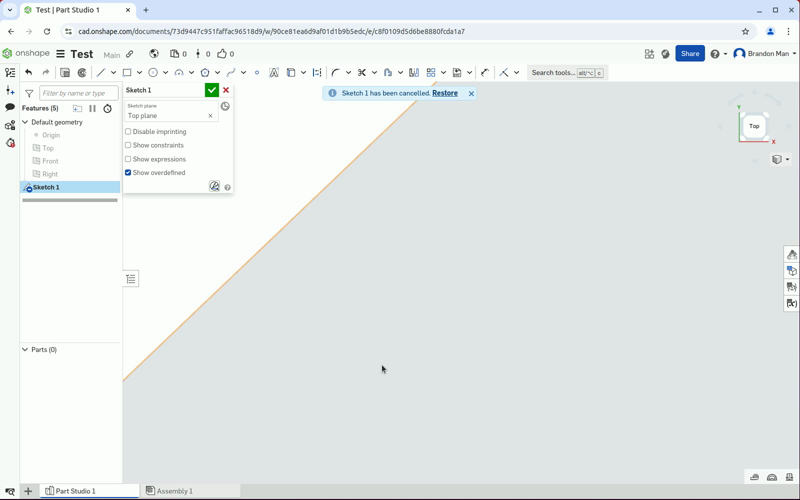
scroll(-6)
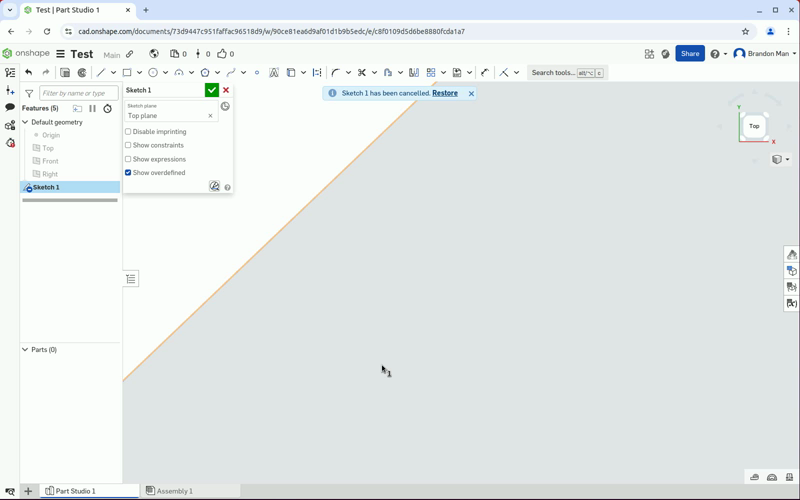
scroll(-6)
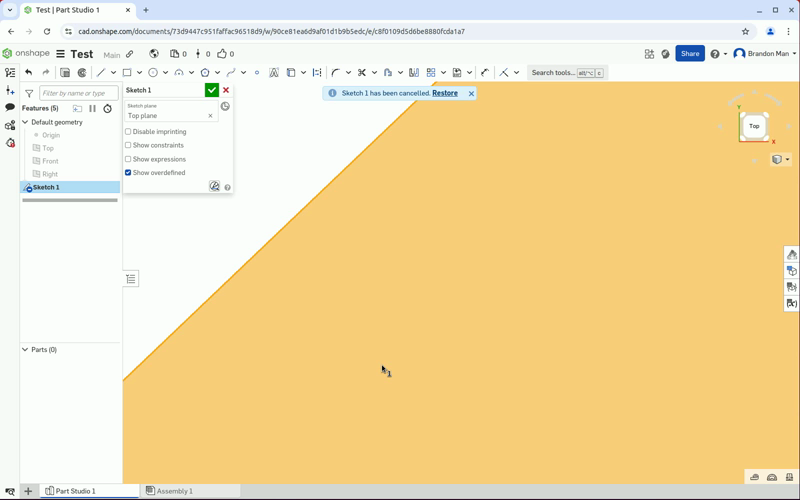
scroll(-6)
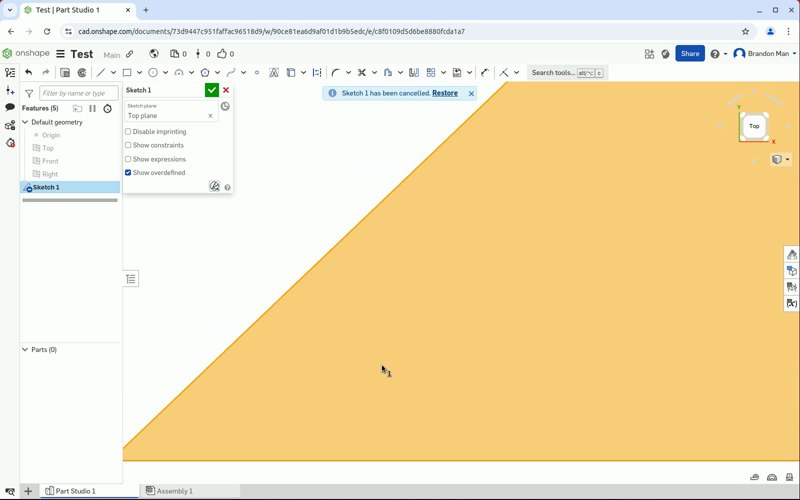
scroll(-6)
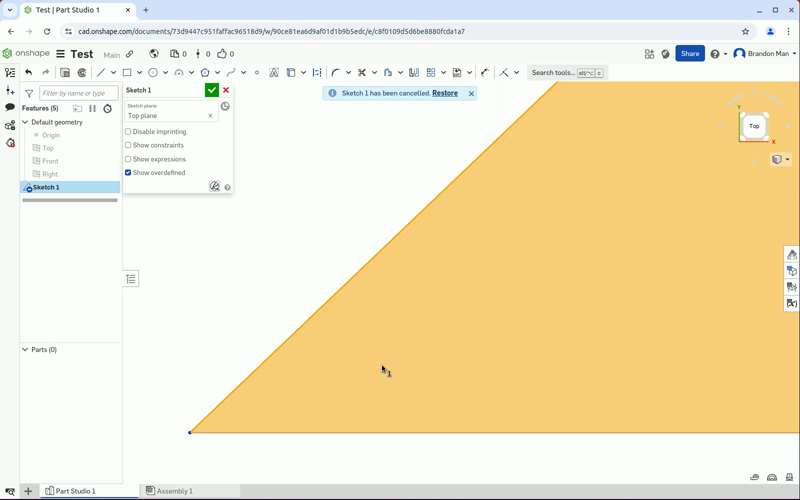
scroll(-6)
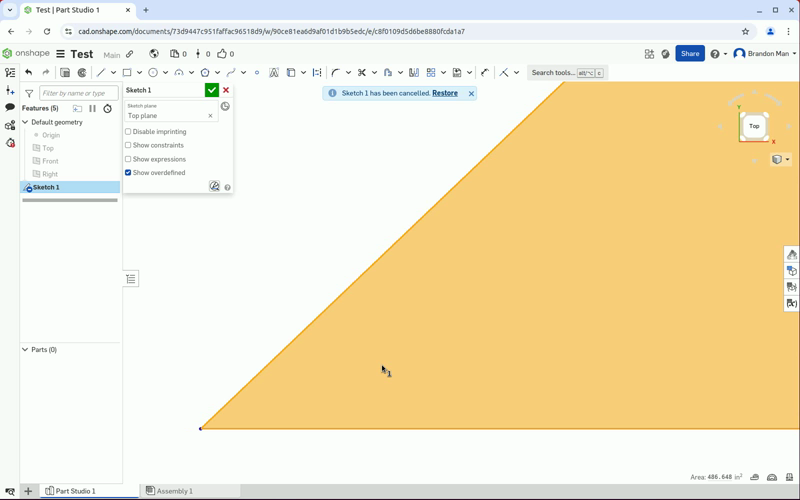
scroll(-6)
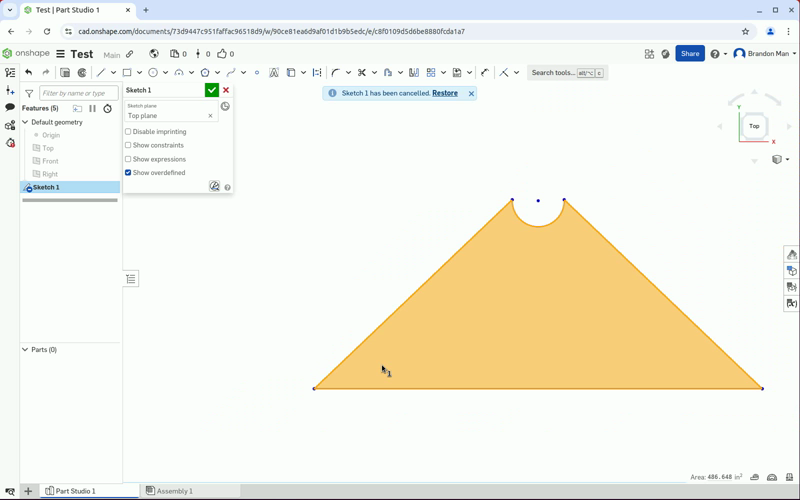
scroll(-6)
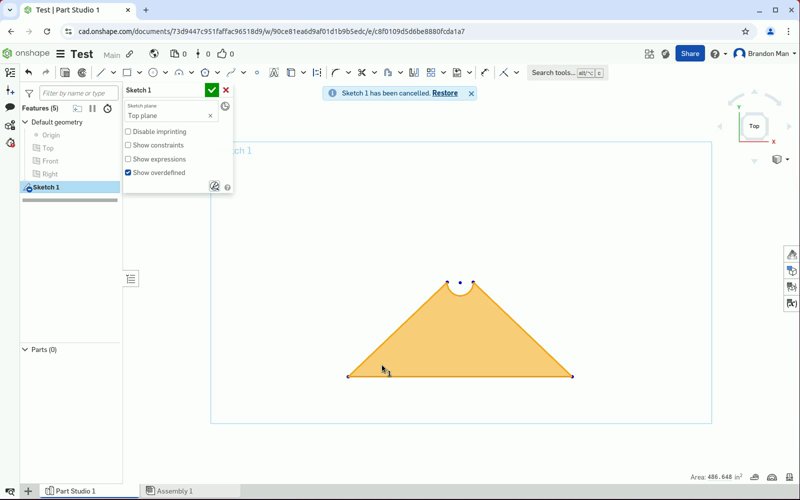
mouse_move(73, 352)
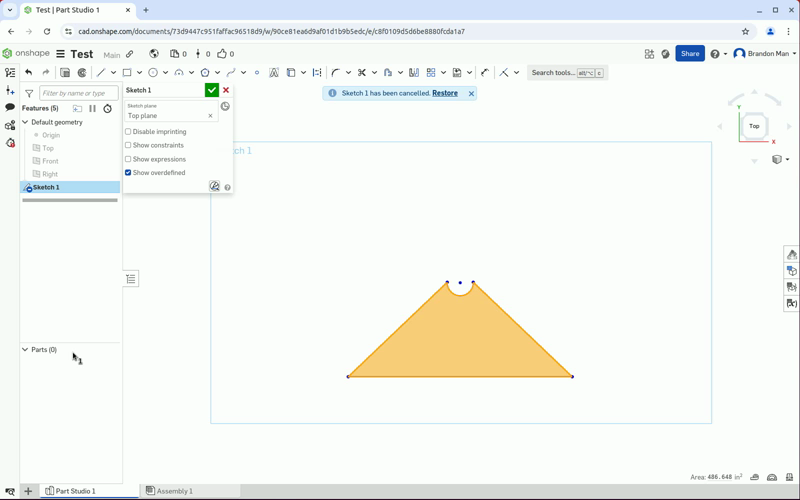
key(shift+y)
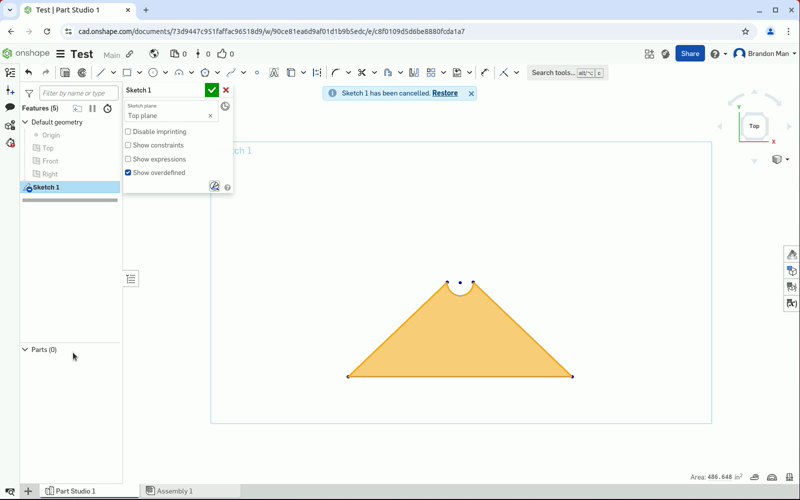
key(shift+e)
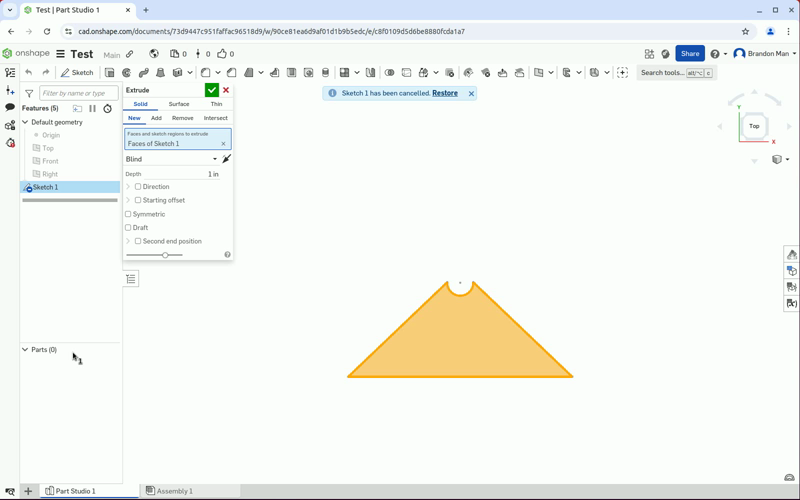
mouse_move(143, 106)
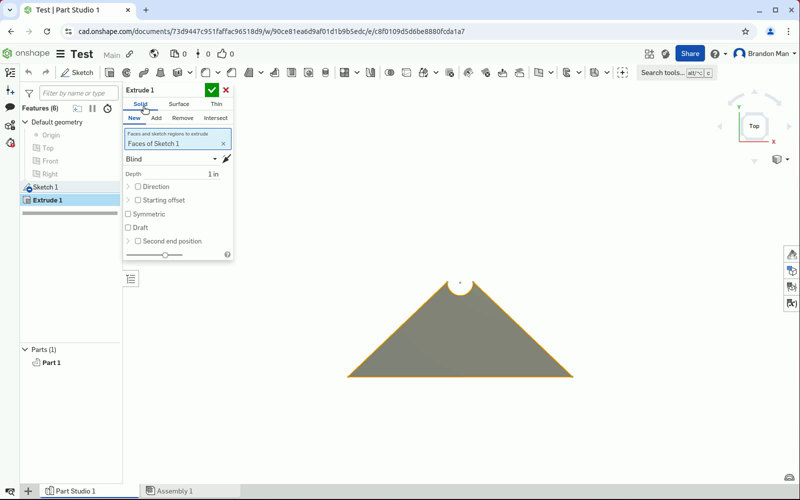
click(143, 106)
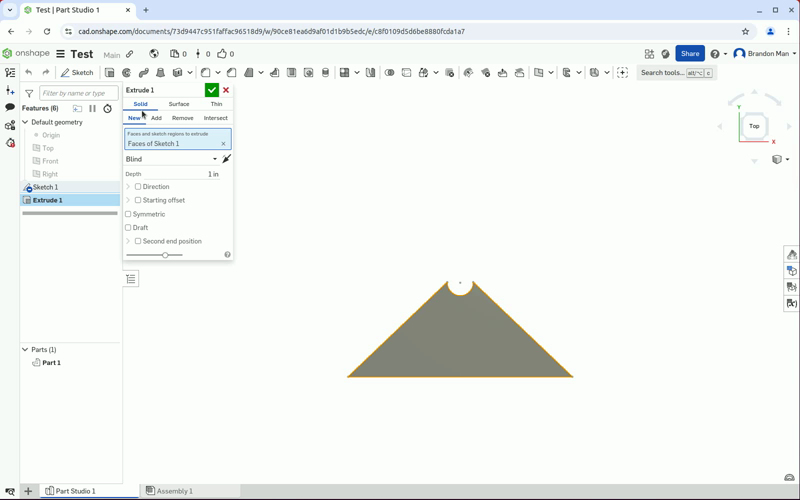
mouse_move(137, 120)
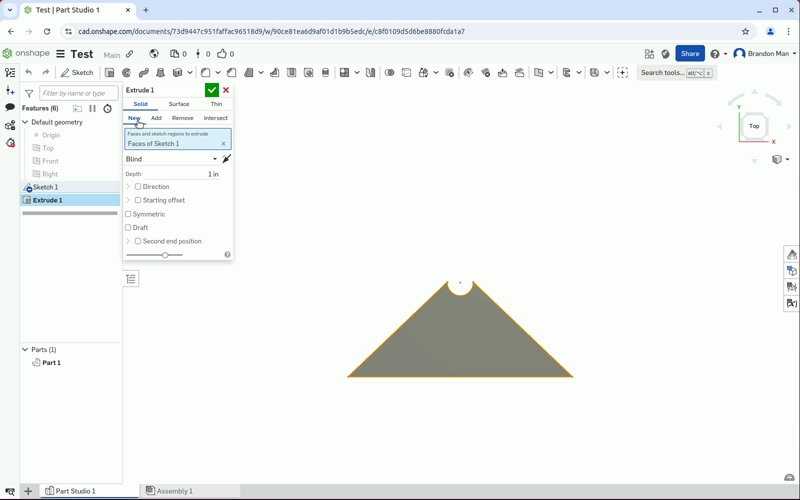
click(137, 120)
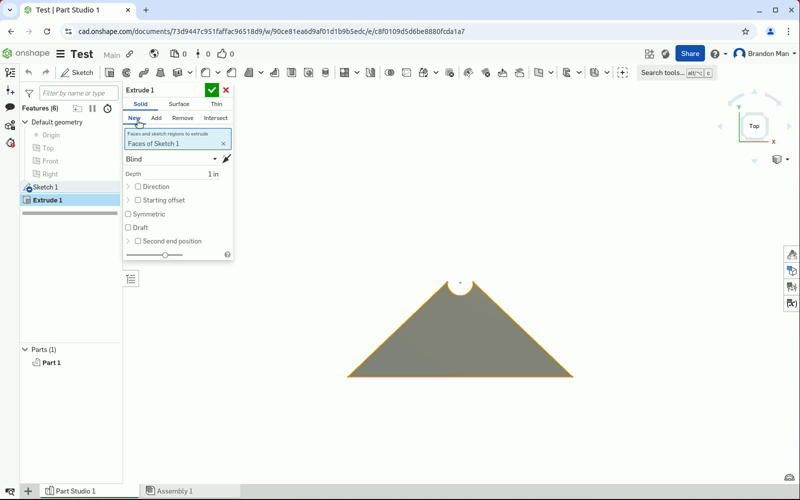
key(tab, 4)
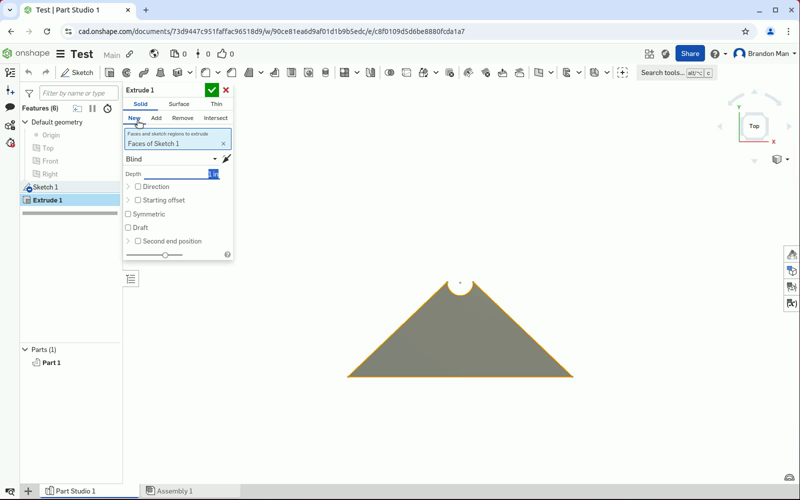
text(5.296)
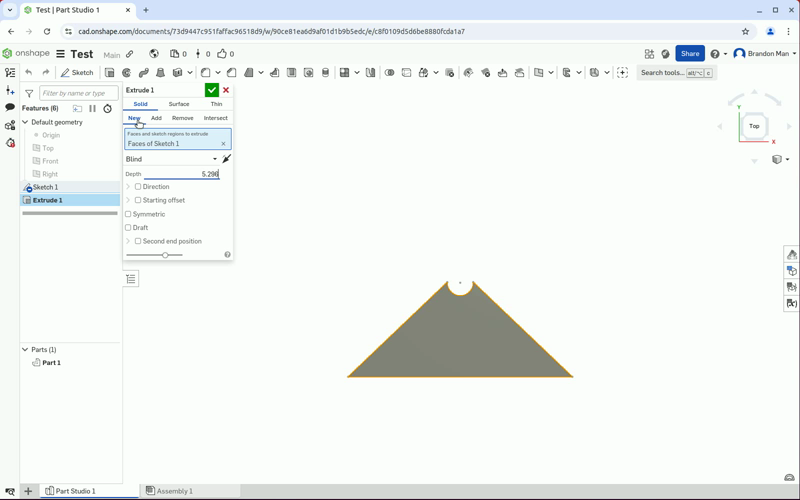
key(enter)
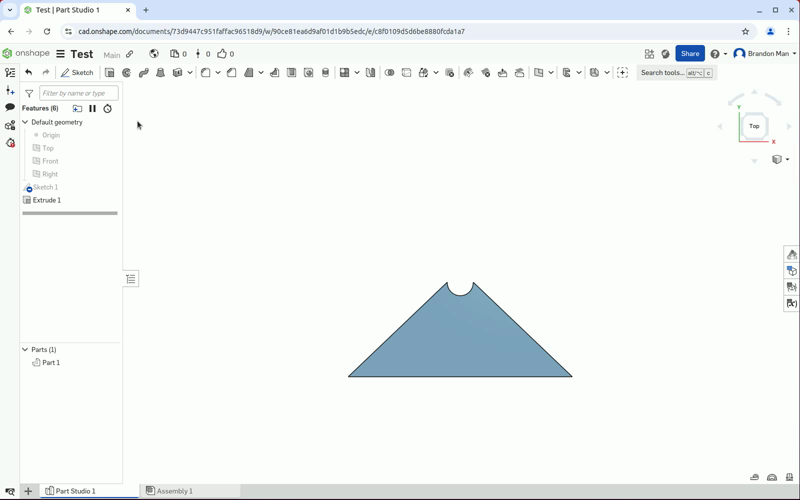
key(shift+h)
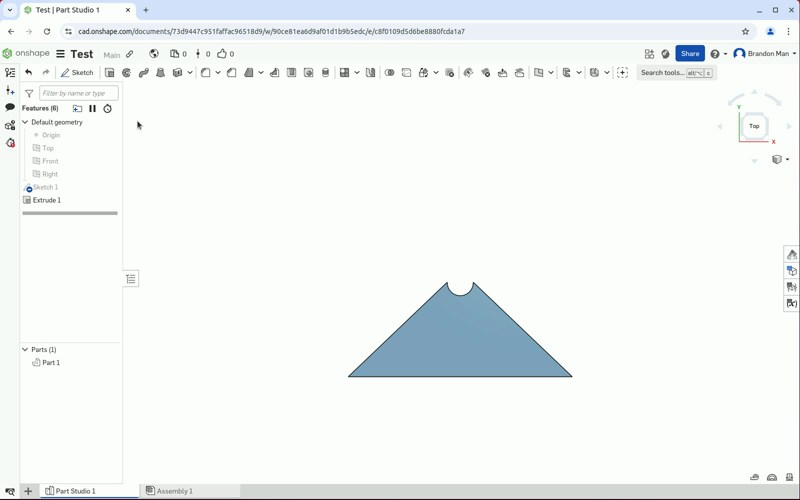
key(shift+h)
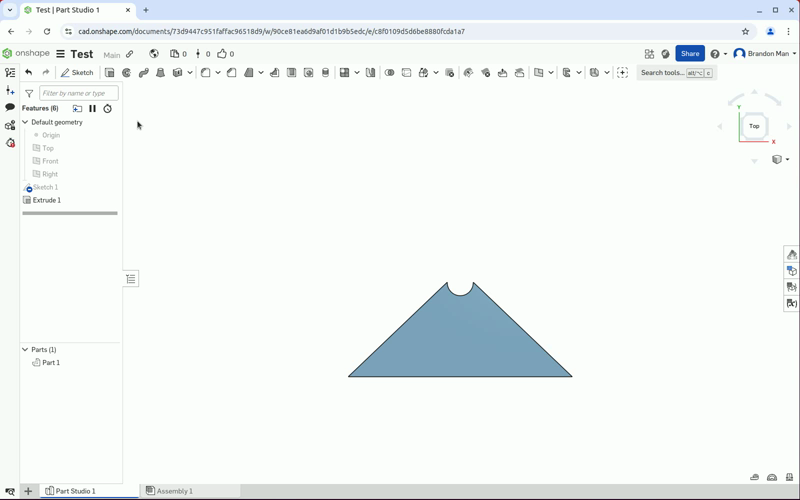
mouse_move(73, 189)
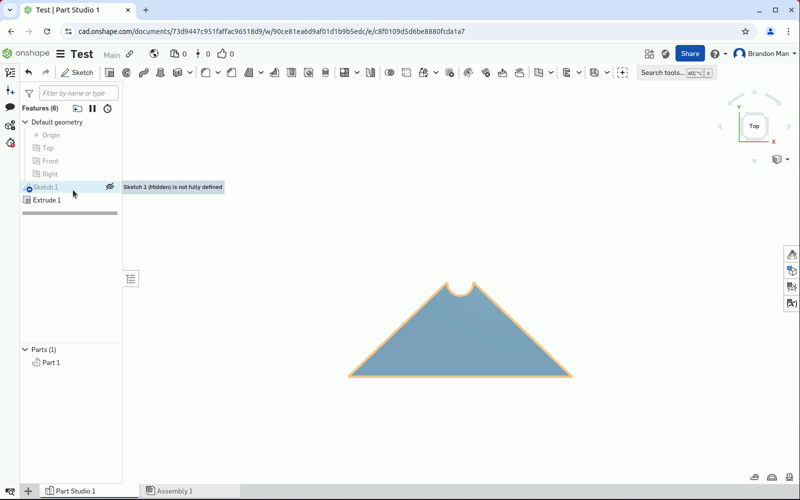
click(73, 189)
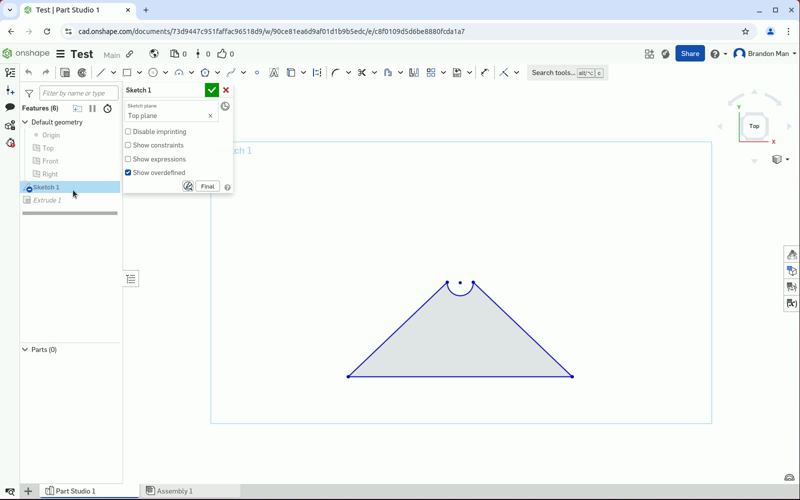
mouse_move(229, 92)
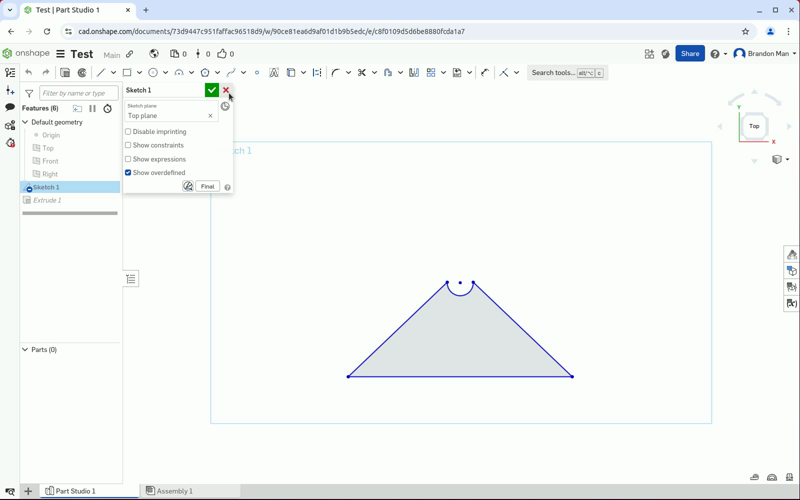
click(229, 92)
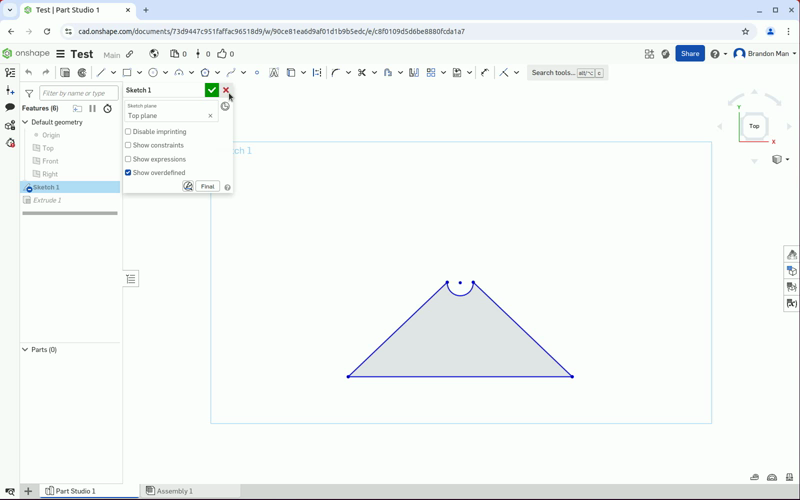
key(shift+s)
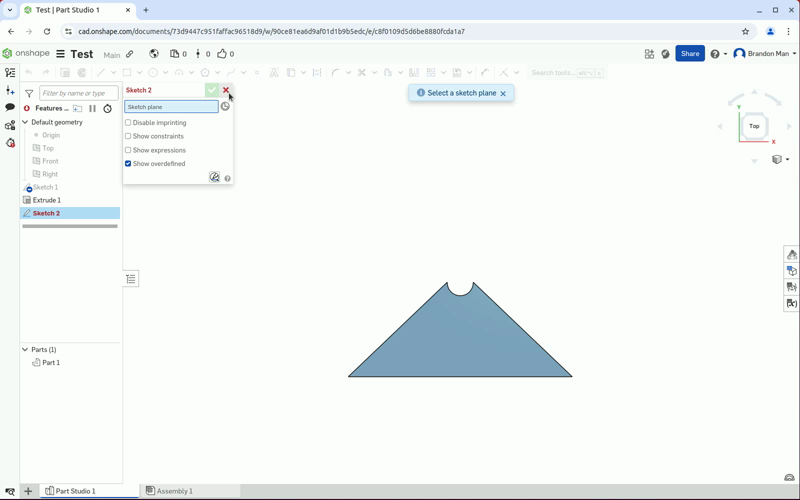
mouse_move(73, 150)
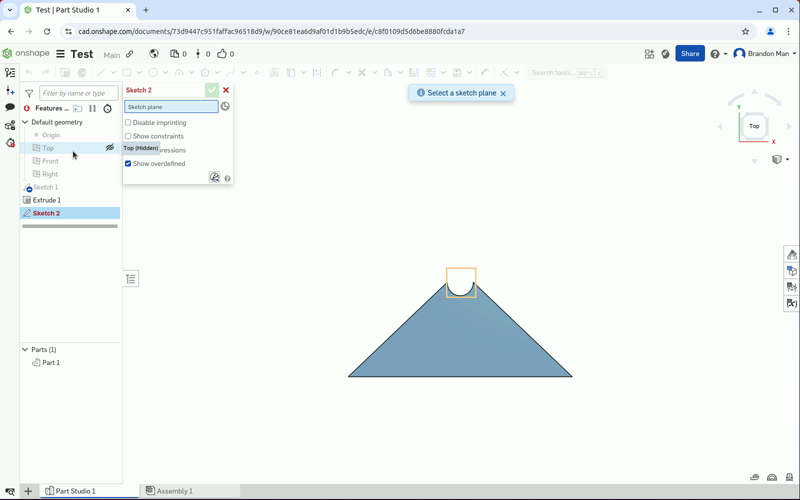
click(73, 150)
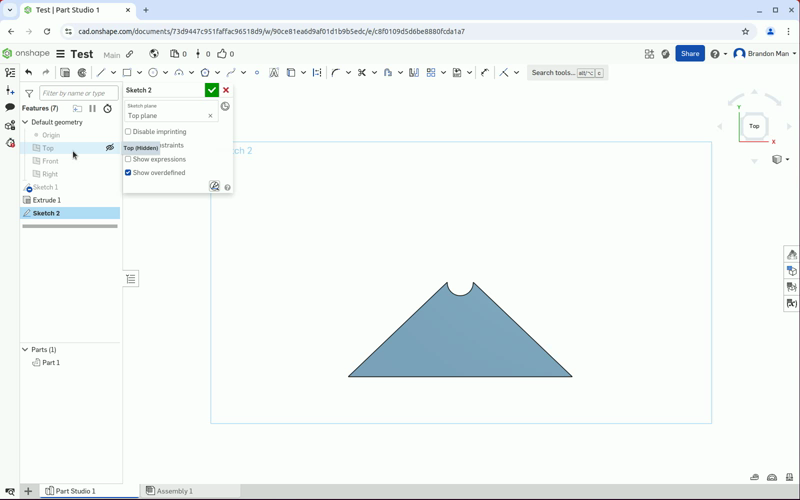
mouse_move(73, 352)
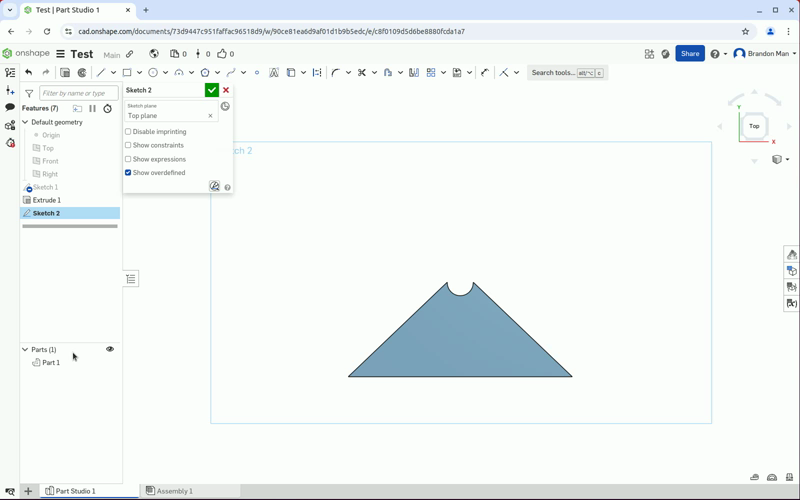
key(y)
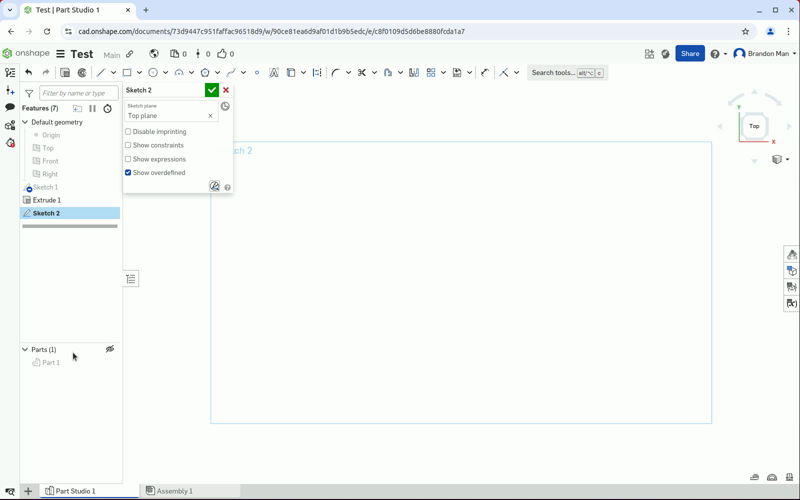
key(c)
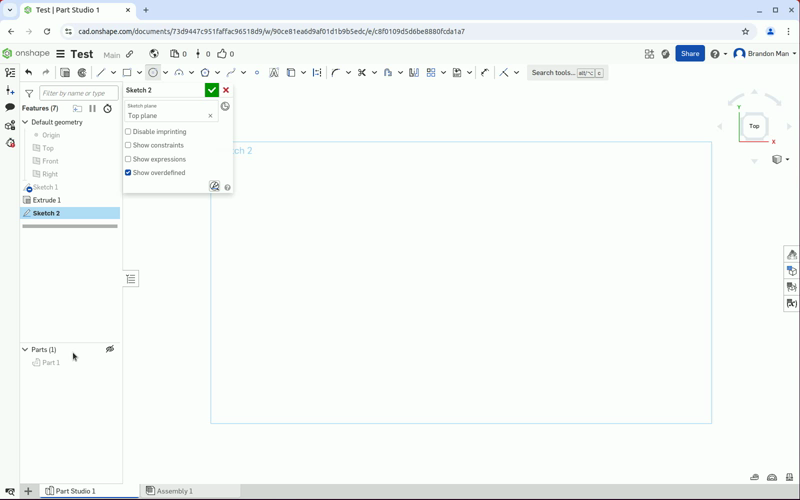
key_down(shift)
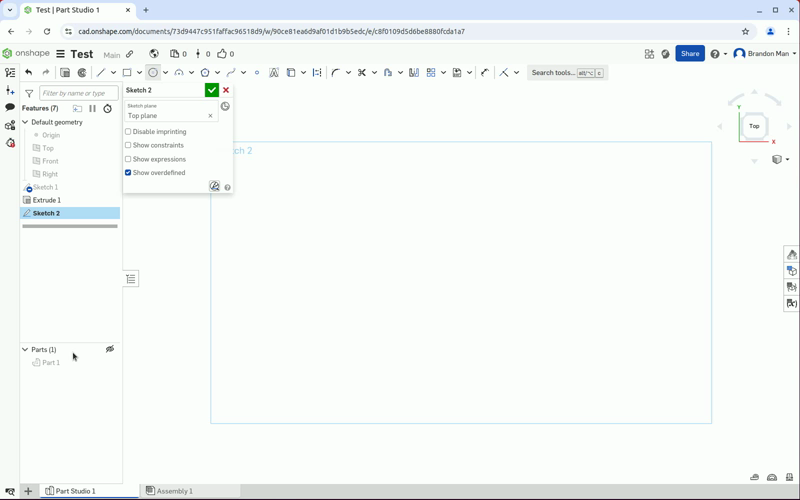
mouse_move(461, 282)
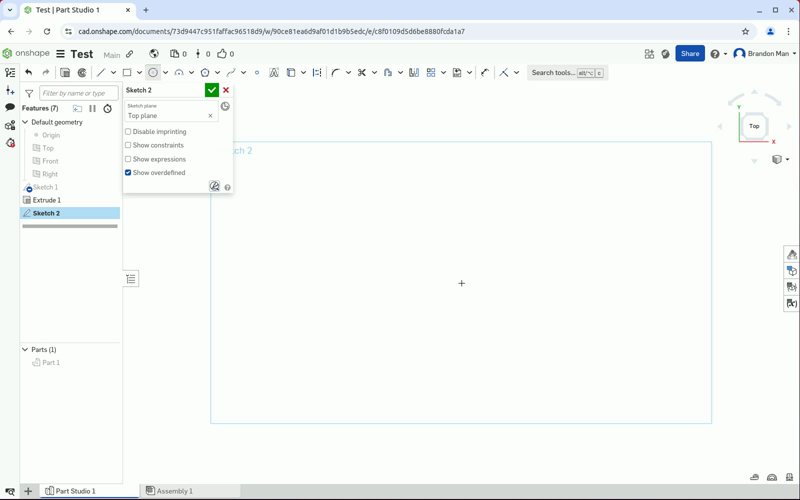
click(461, 282)
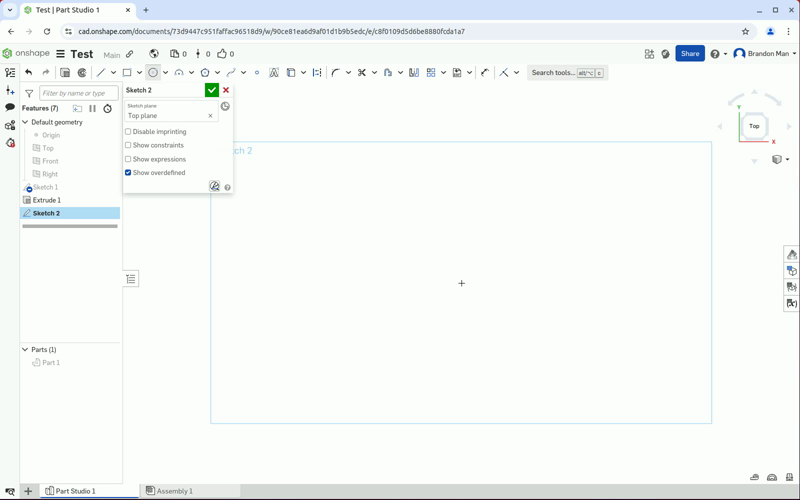
key_up(shift)
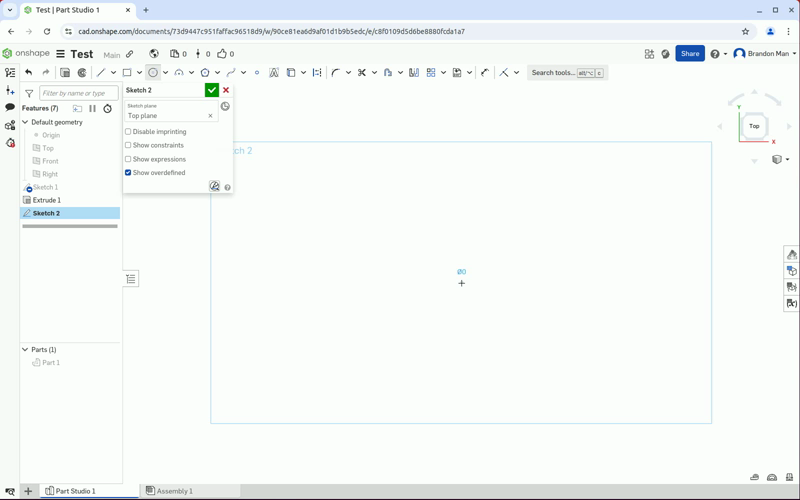
mouse_move(476, 282)
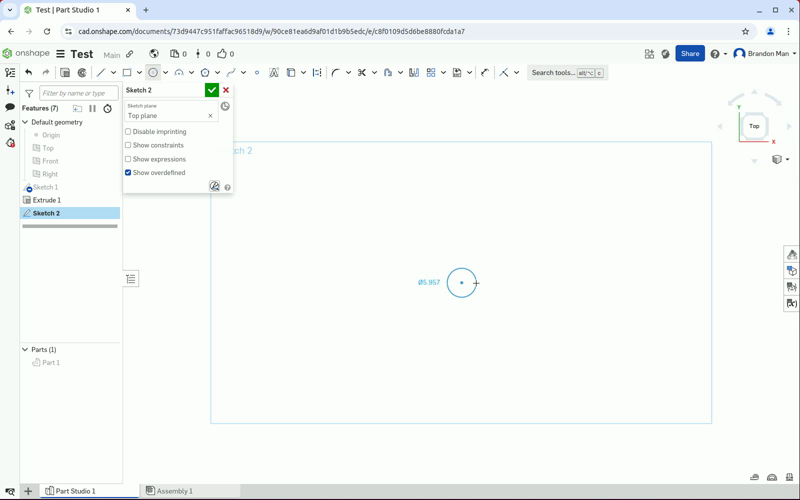
click(476, 282)
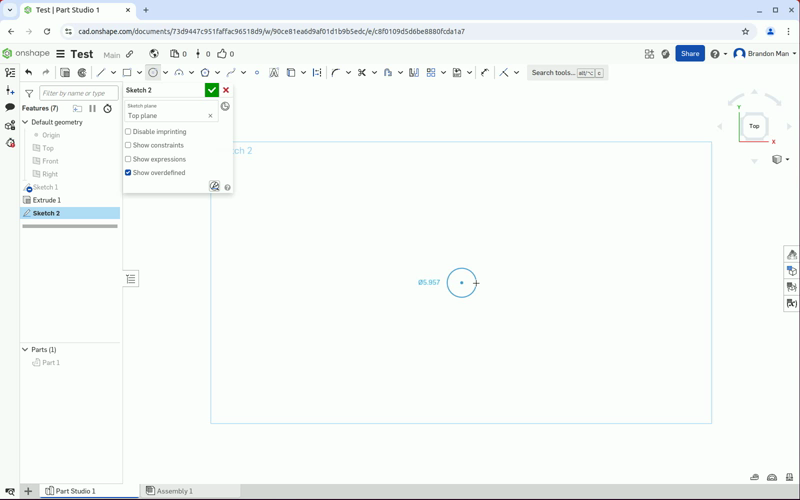
key(esc)
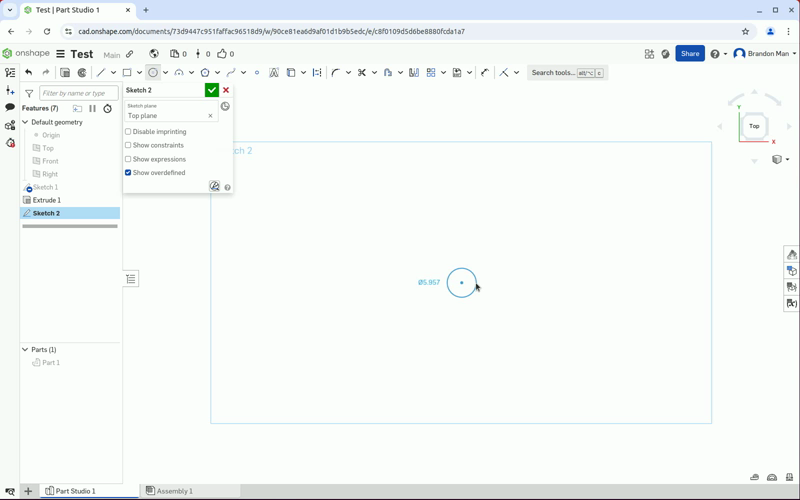
key(c)
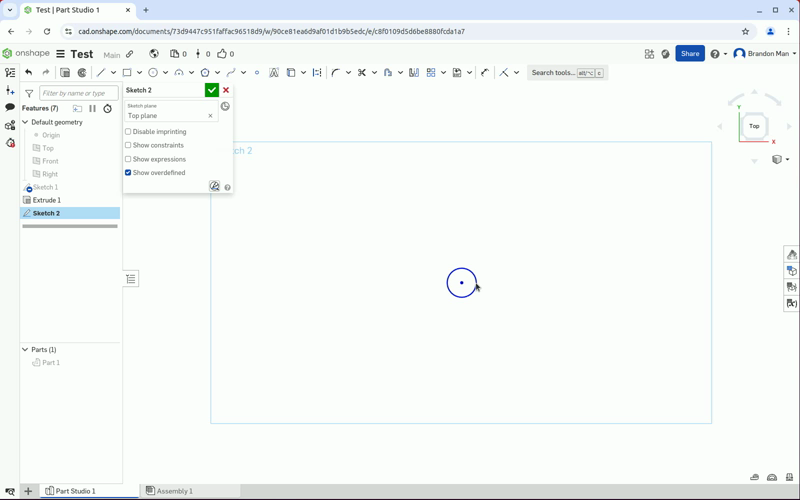
key_down(shift)
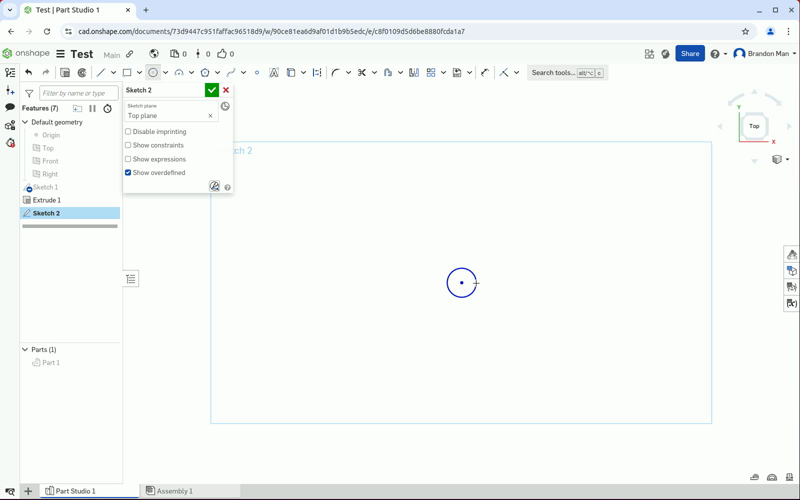
mouse_move(461, 282)
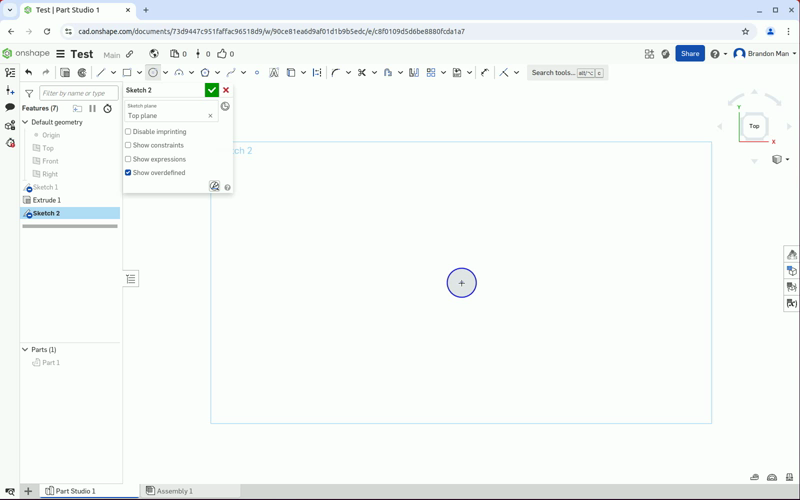
click(461, 282)
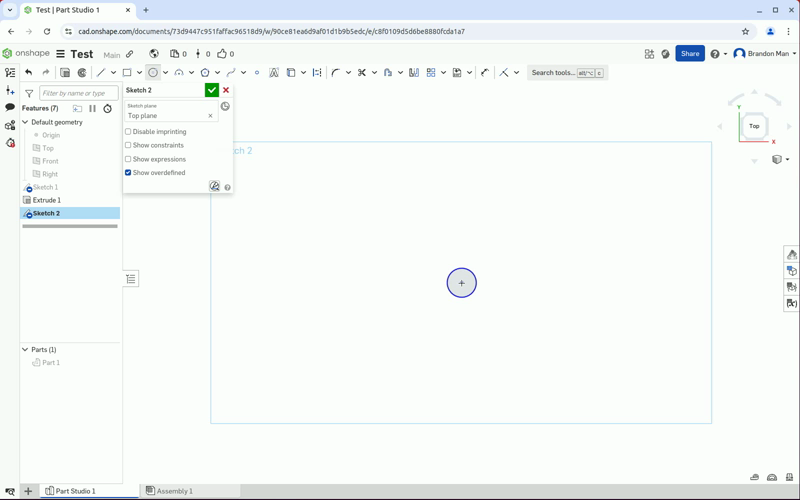
key_up(shift)
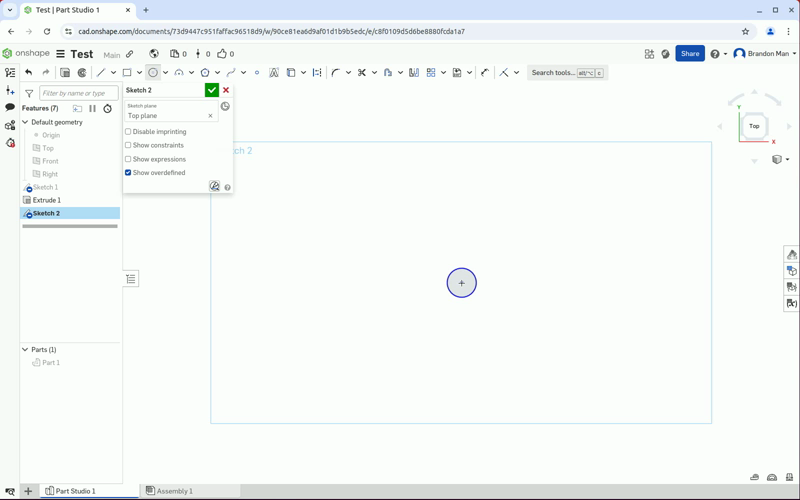
mouse_move(473, 282)
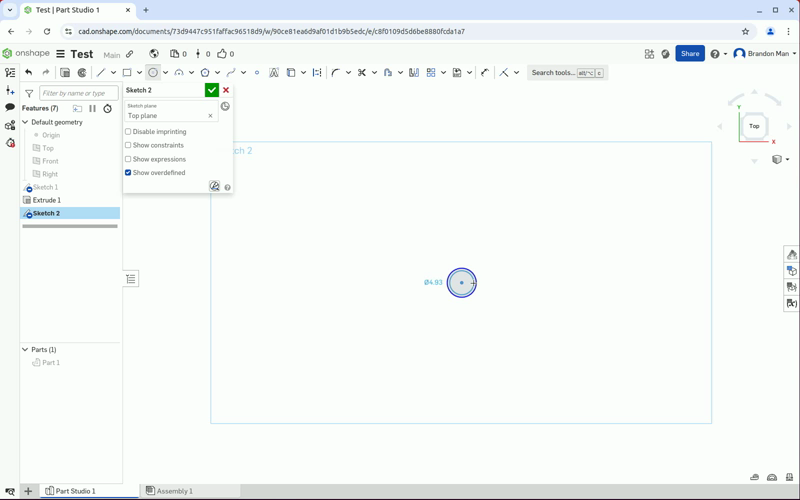
scroll(6)
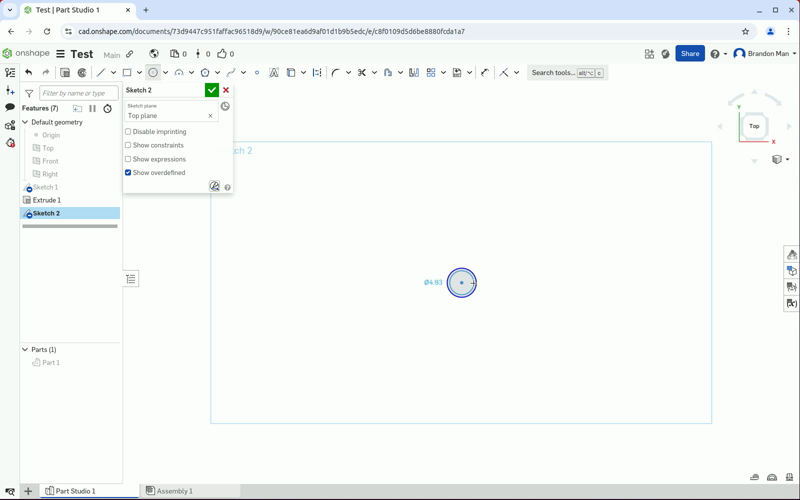
scroll(6)
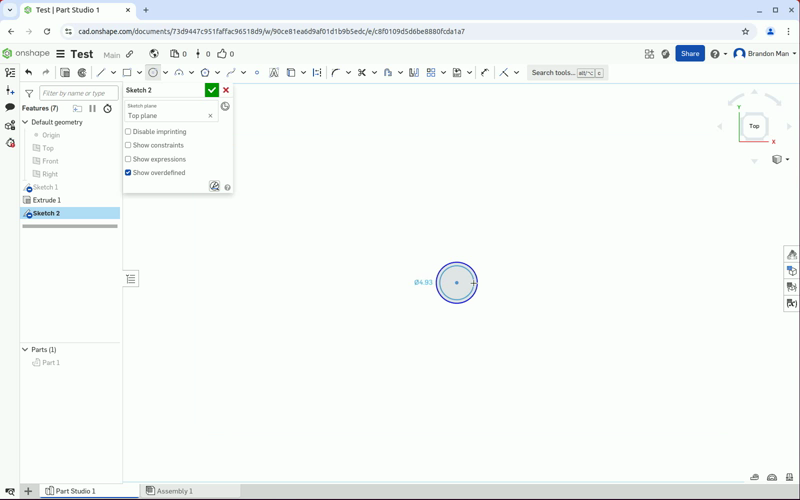
scroll(6)
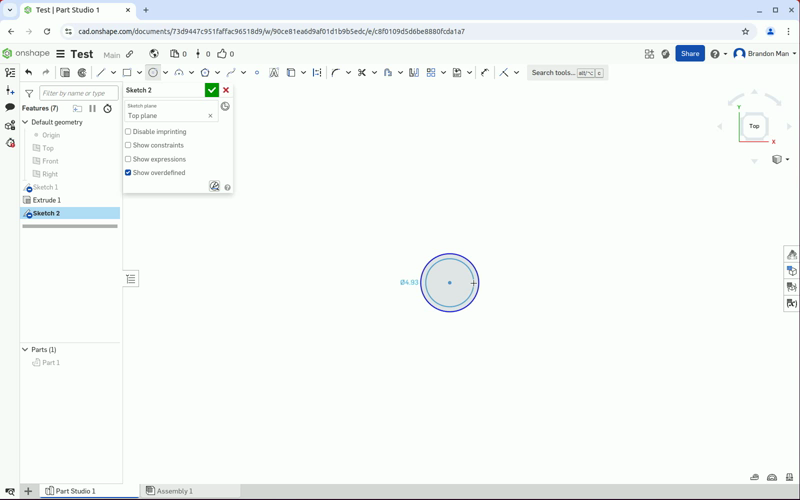
scroll(6)
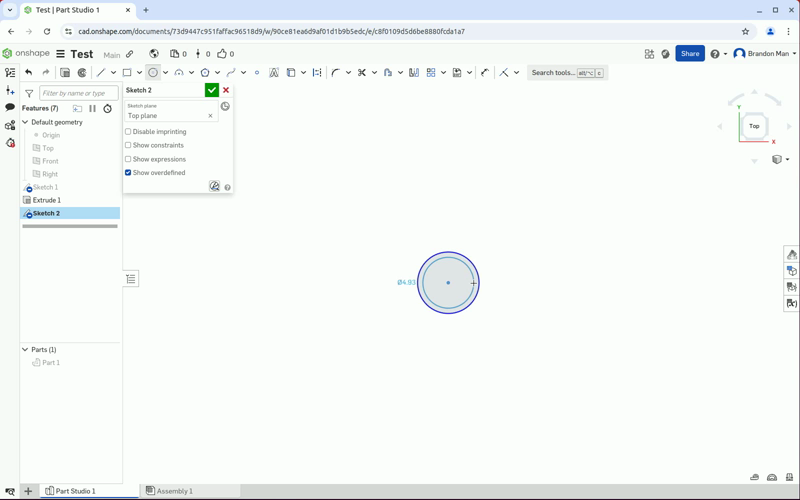
scroll(6)
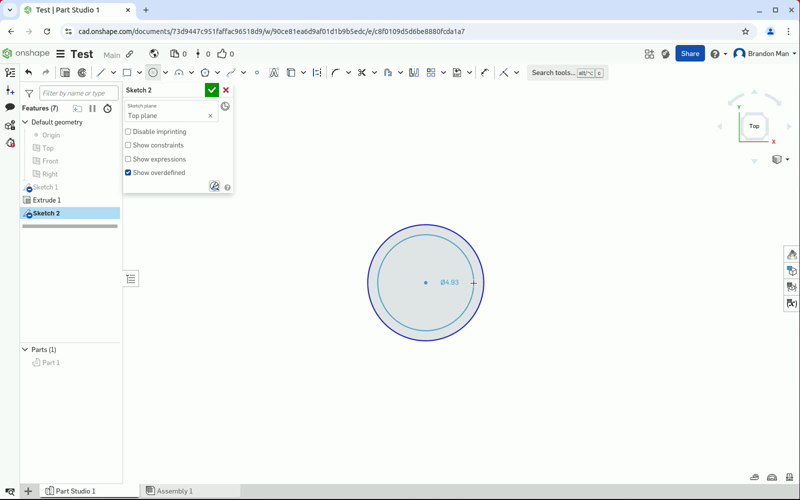
scroll(6)
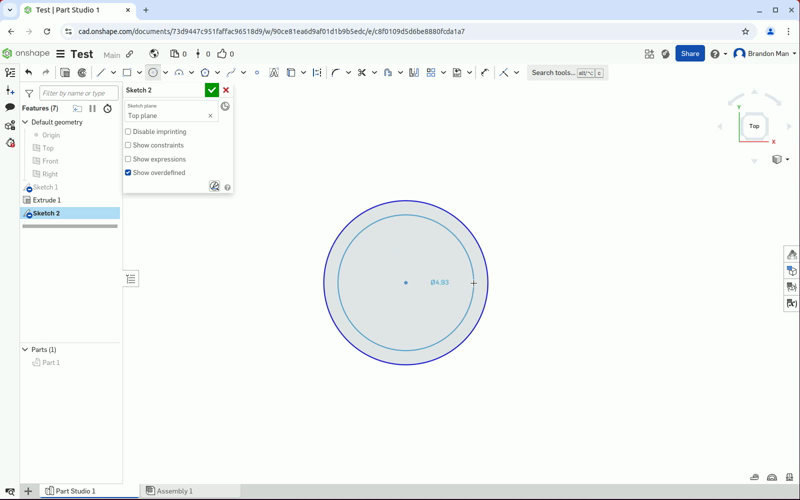
scroll(6)
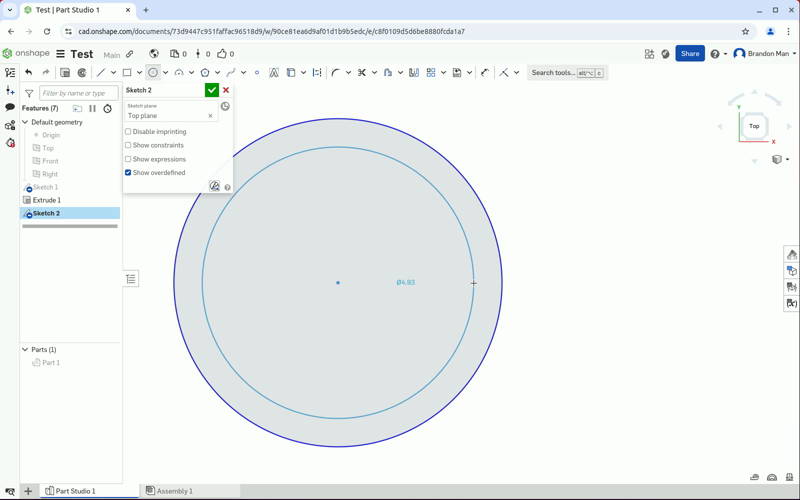
click(473, 282)
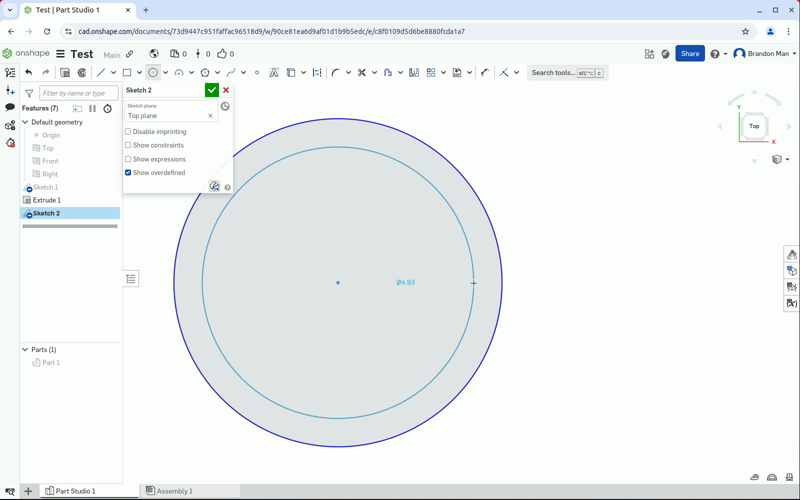
scroll(-6)
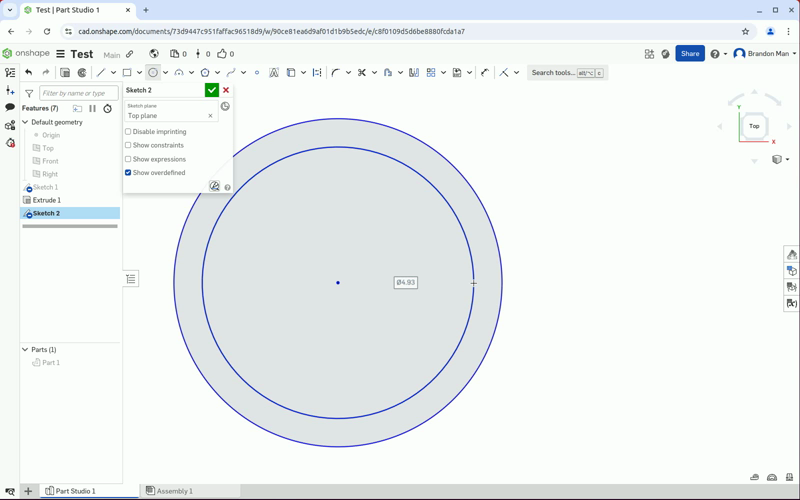
scroll(-6)
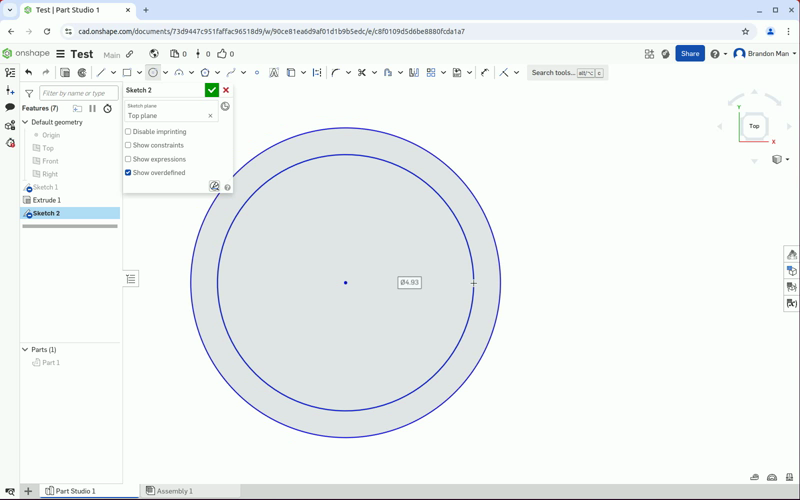
scroll(-6)
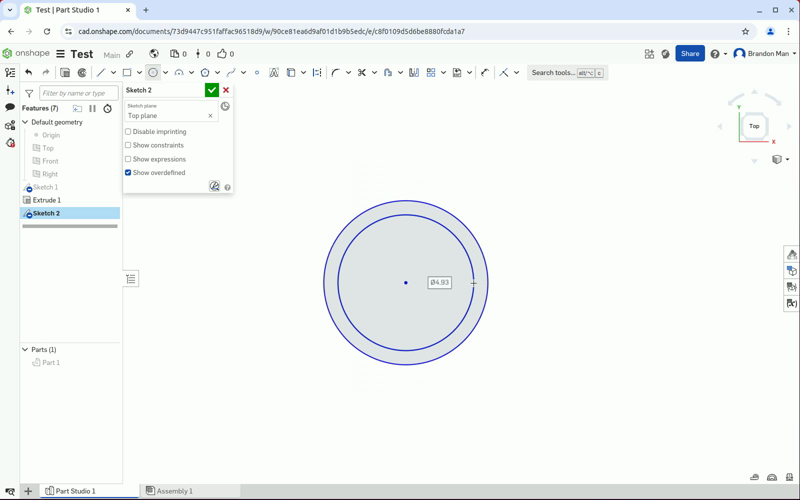
scroll(-6)
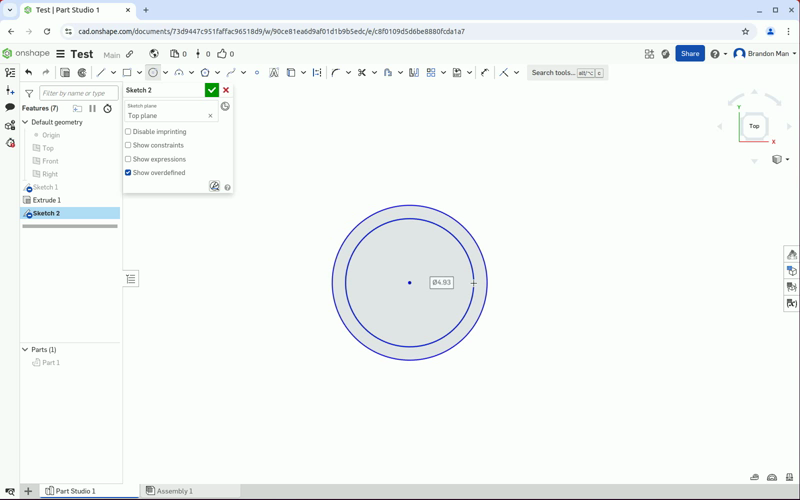
scroll(-6)
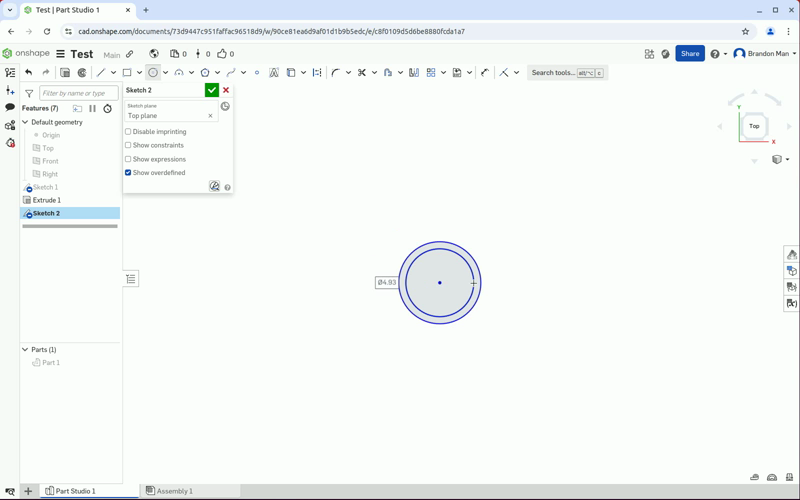
scroll(-6)
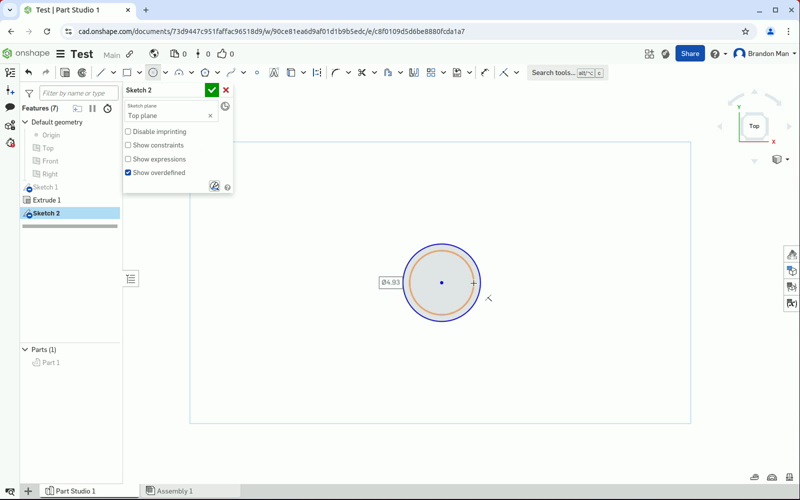
scroll(-6)
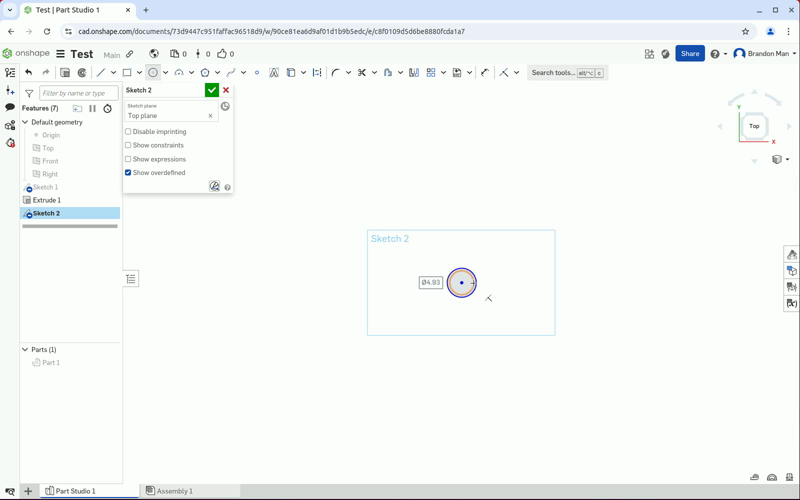
key(esc)
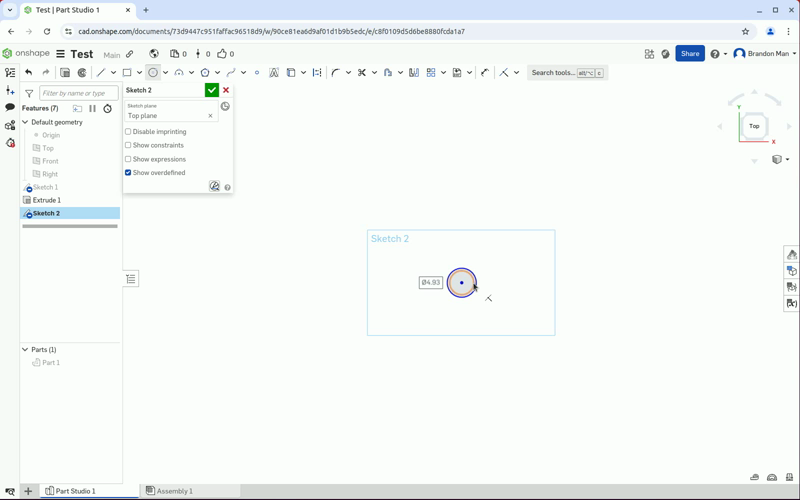
mouse_move(470, 291)
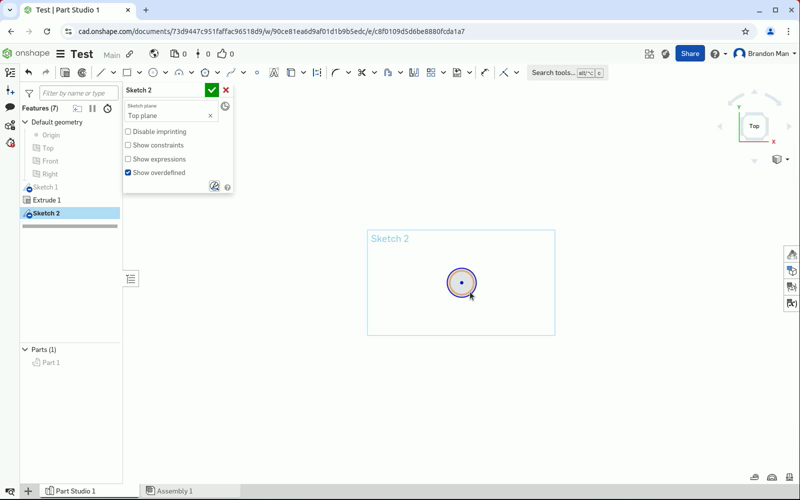
scroll(6)
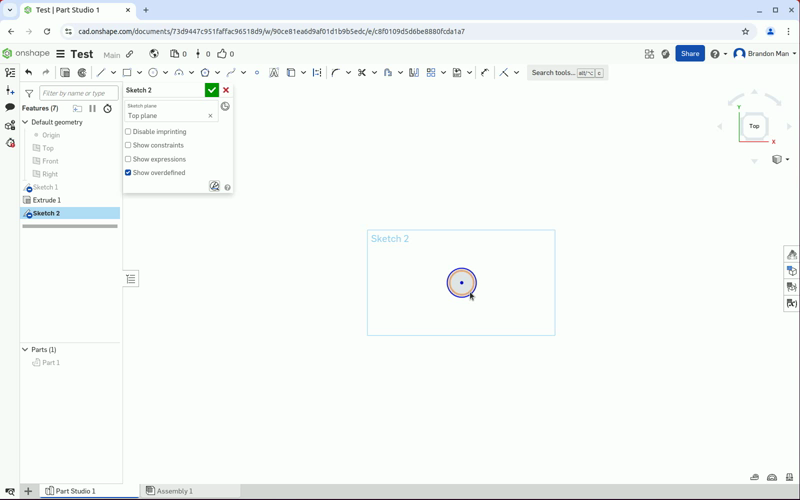
scroll(6)
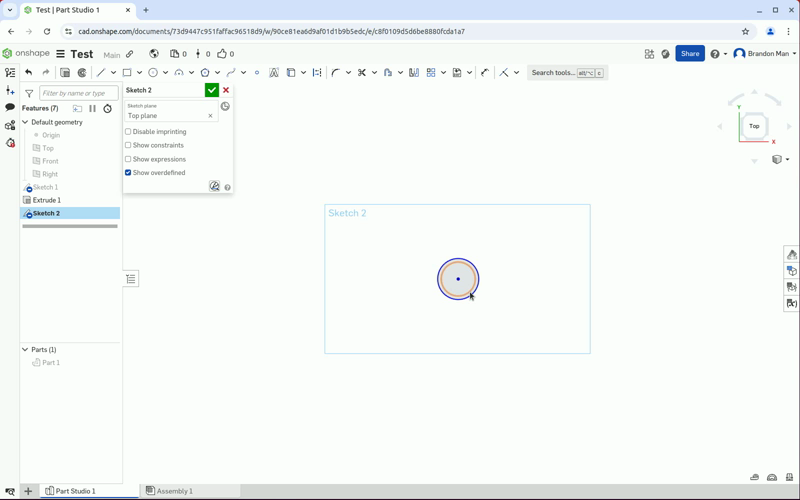
scroll(6)
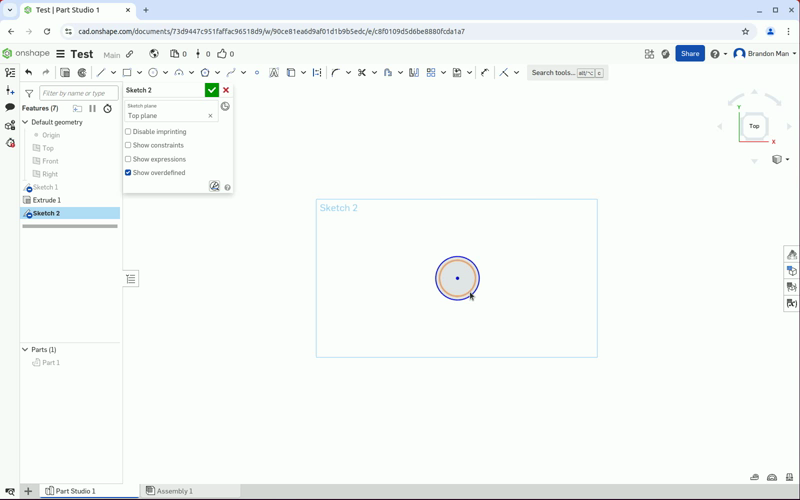
scroll(6)
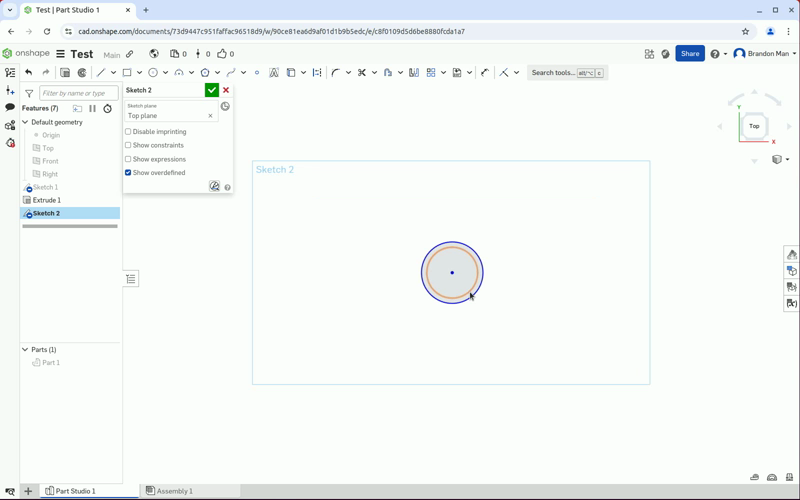
scroll(6)
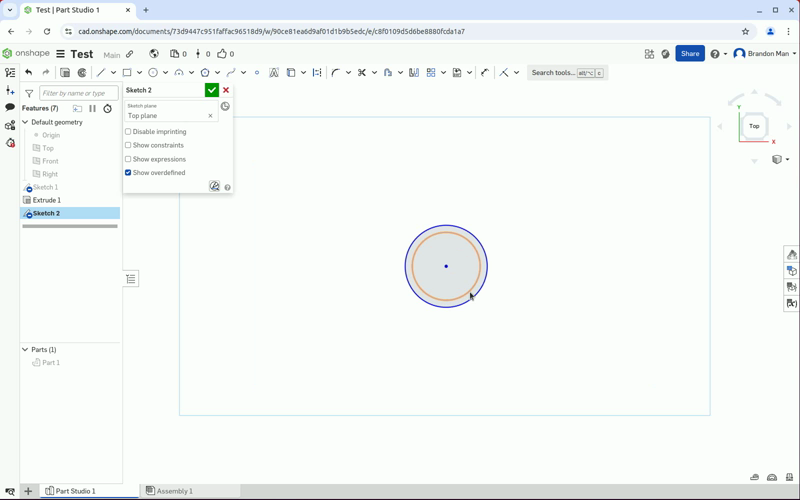
scroll(6)
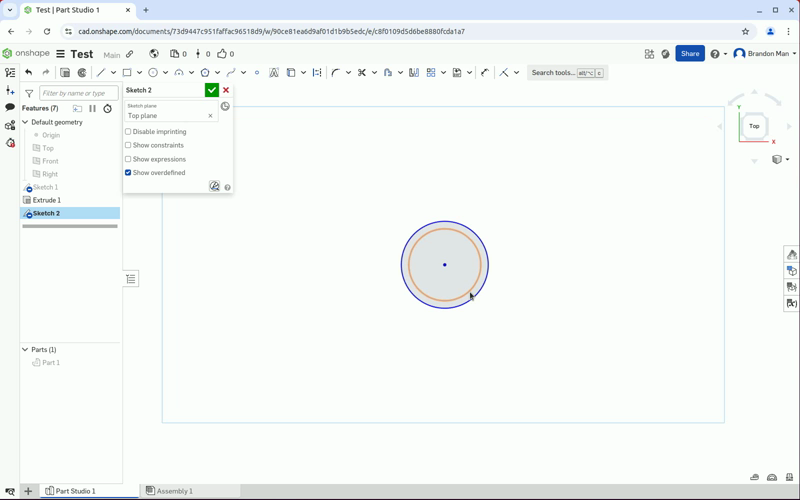
scroll(6)
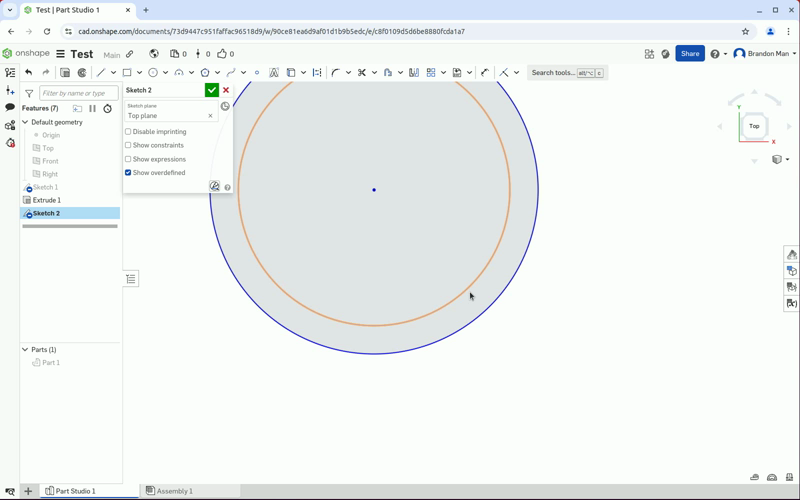
click(470, 291)
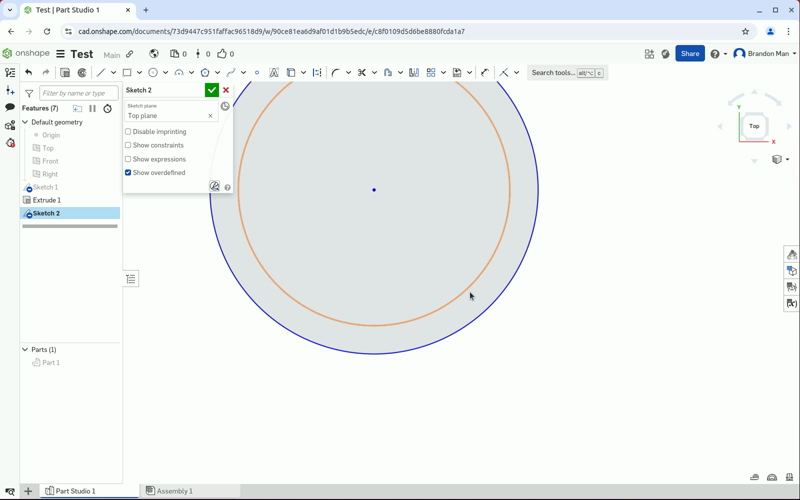
scroll(-6)
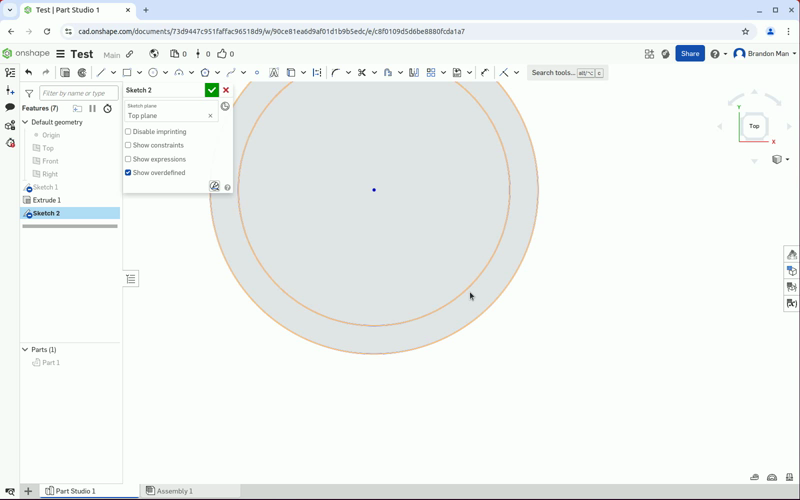
scroll(-6)
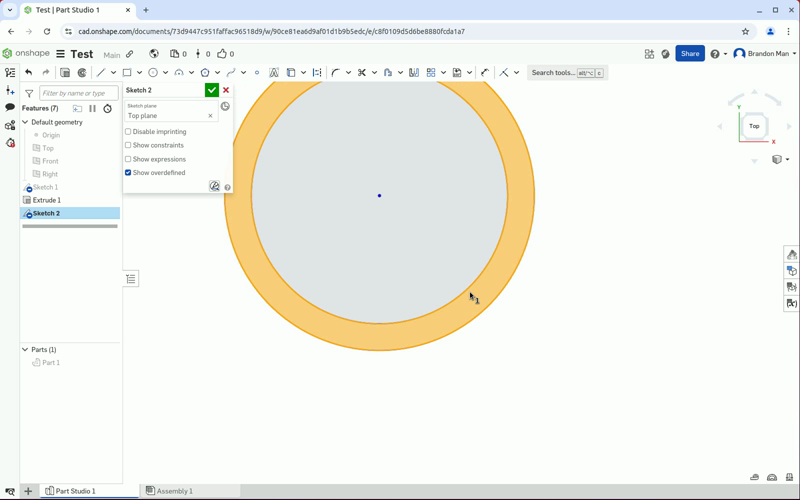
scroll(-6)
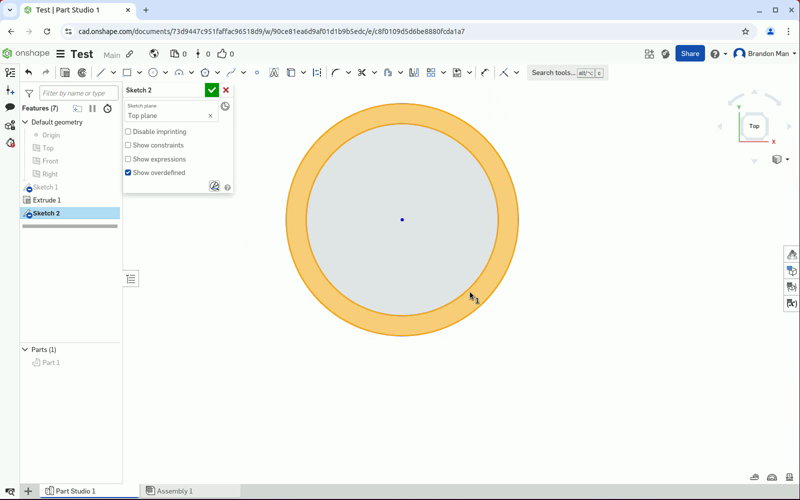
scroll(-6)
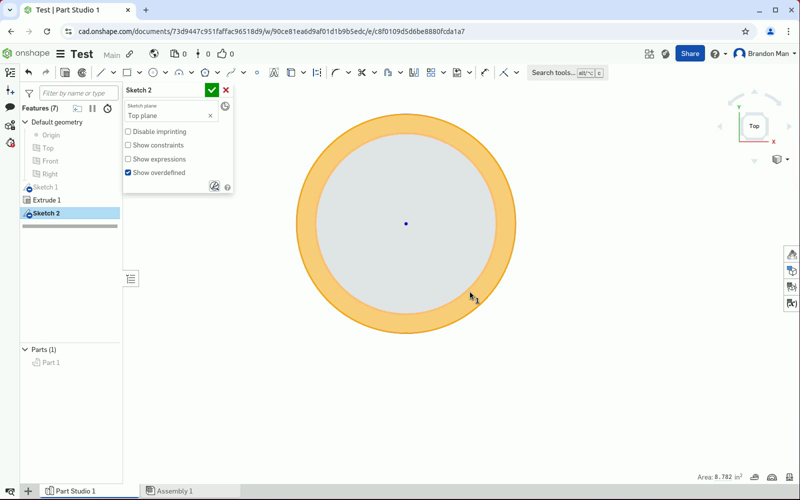
scroll(-6)
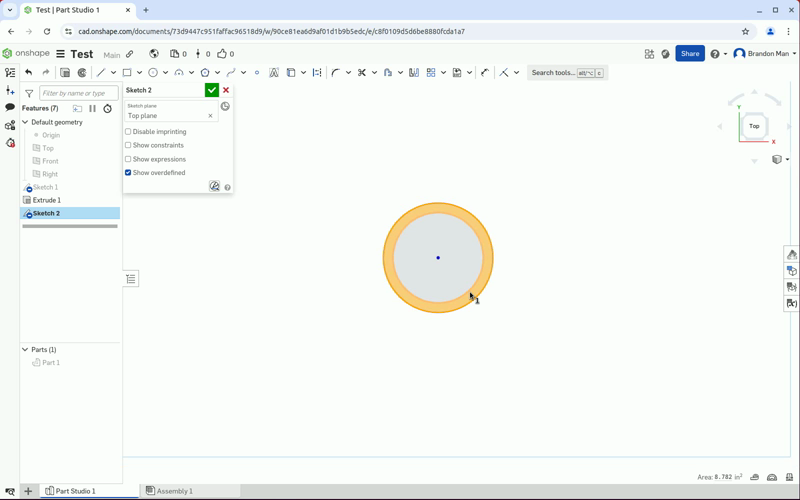
scroll(-6)
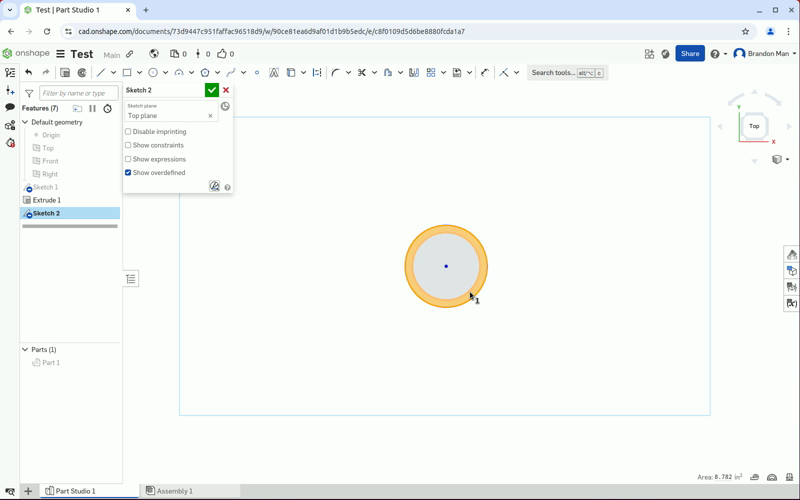
scroll(-6)
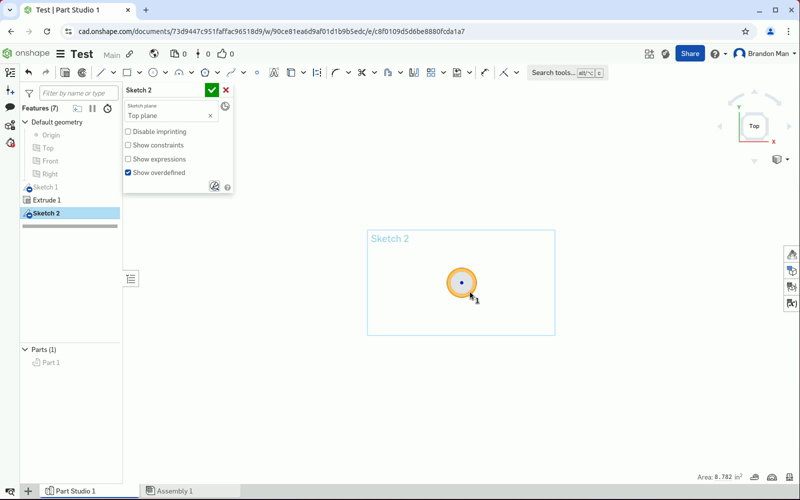
mouse_move(73, 352)
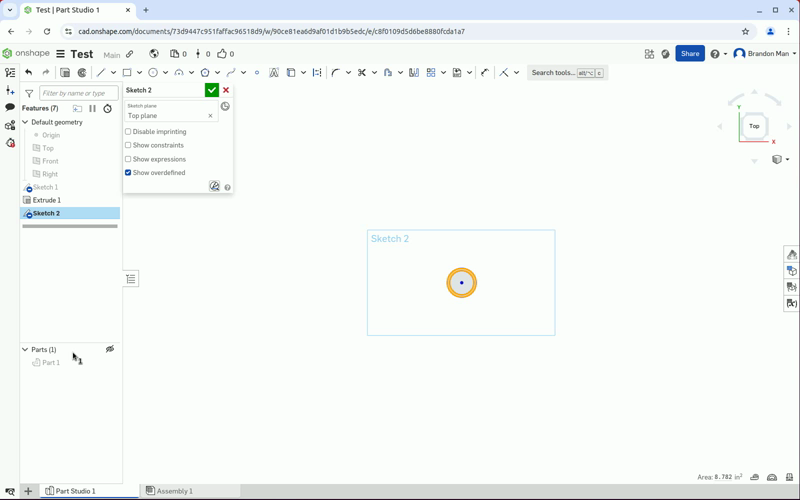
key(shift+y)
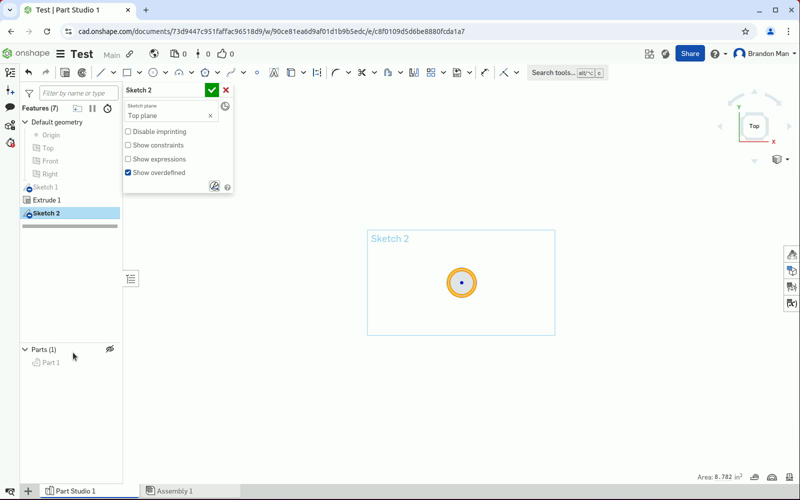
key(shift+e)
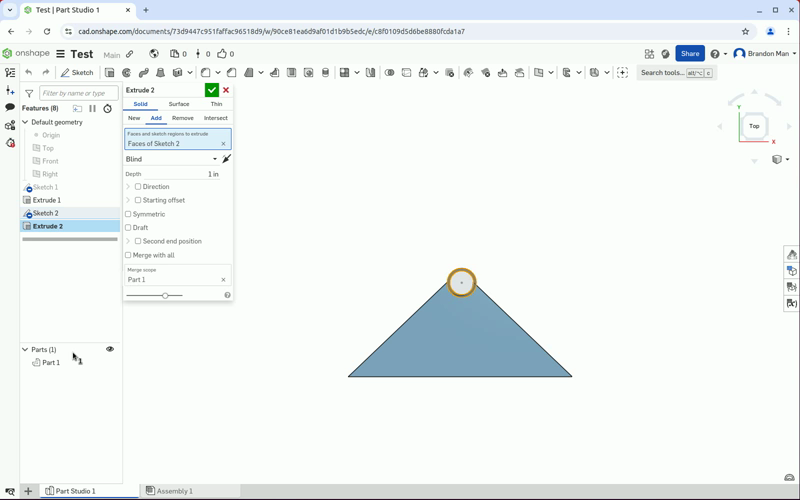
mouse_move(143, 106)
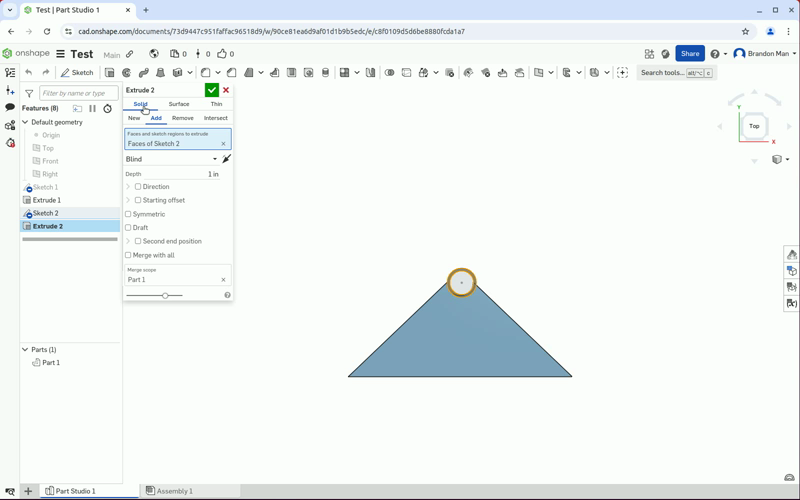
click(143, 106)
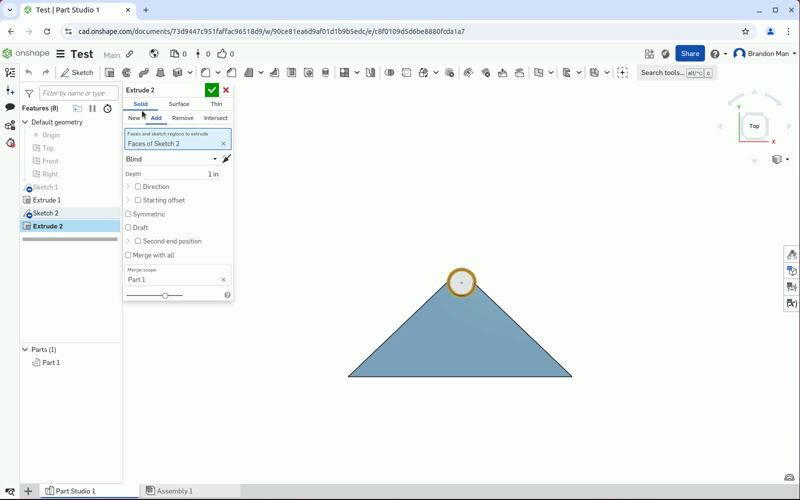
mouse_move(137, 120)
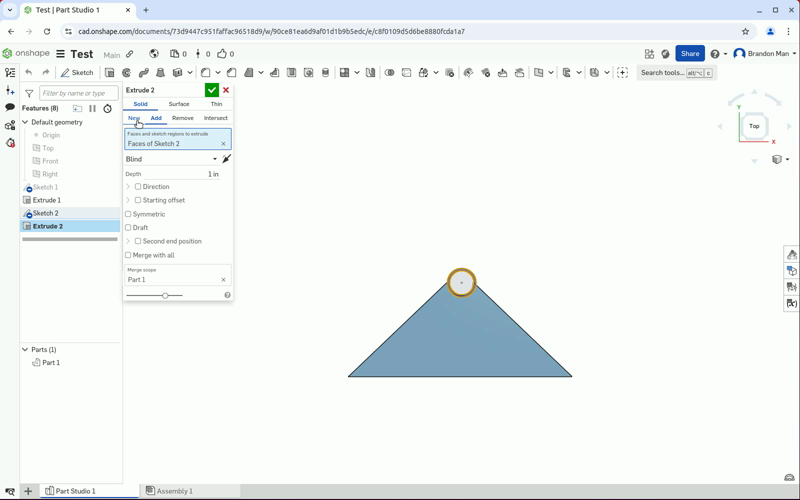
click(137, 120)
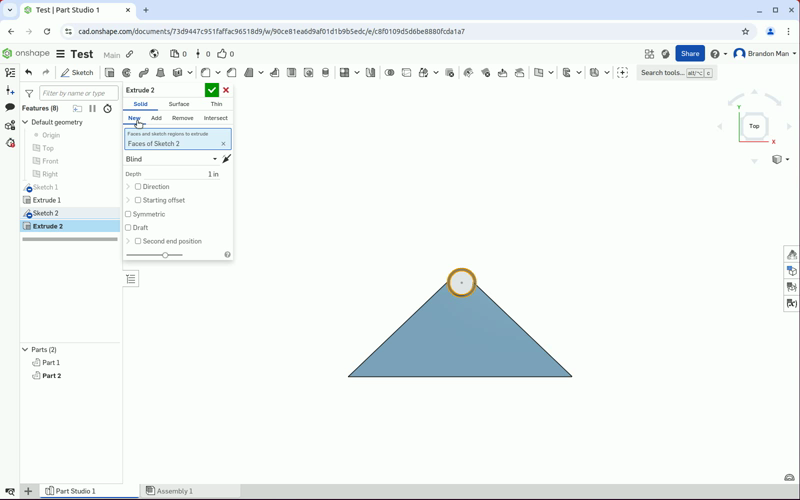
key(tab, 4)
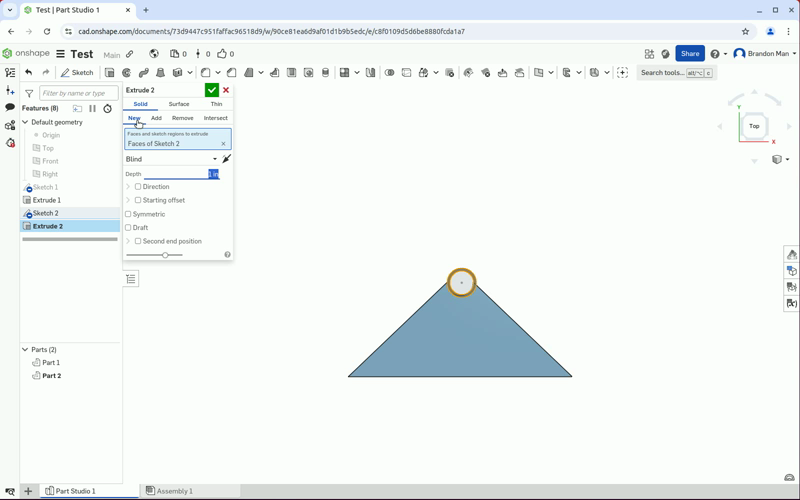
text(5.296)
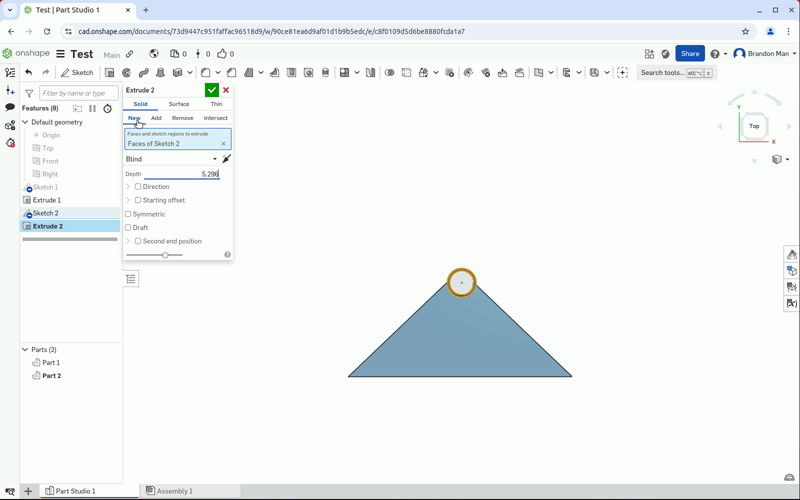
key(enter)
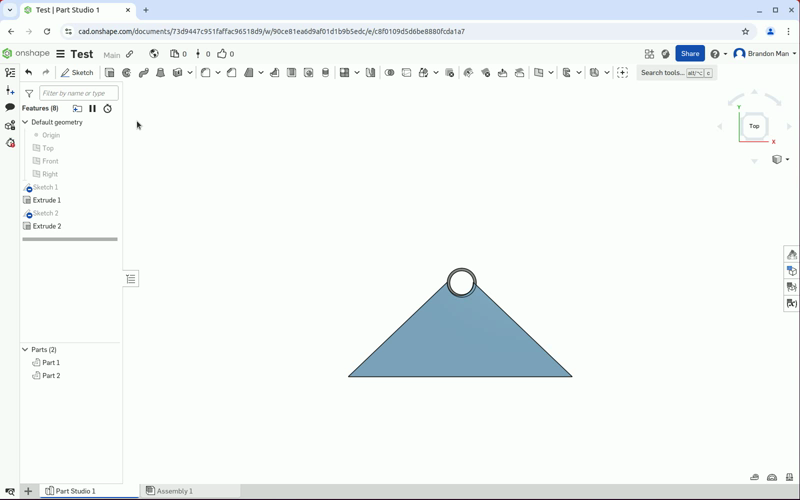
key(shift+h)
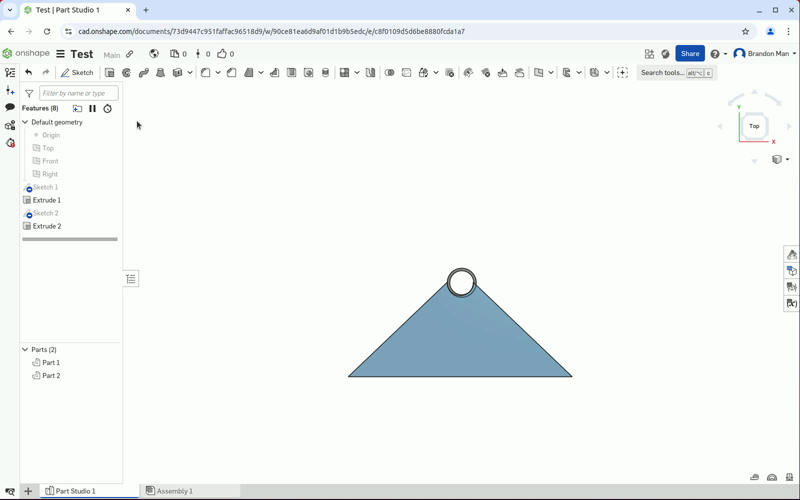
key(shift+h)
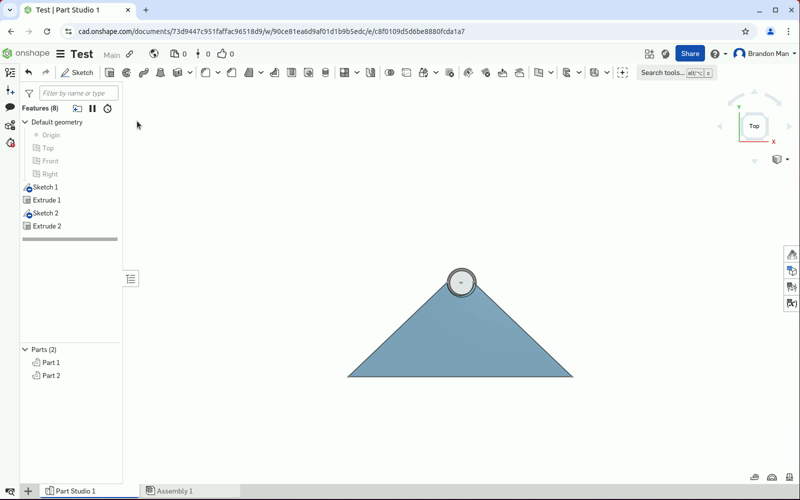
key(shift+7)
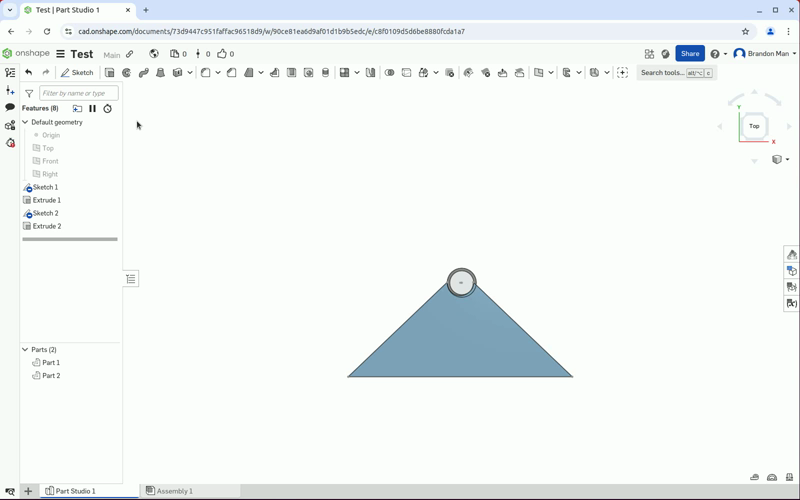
key(up, 3)
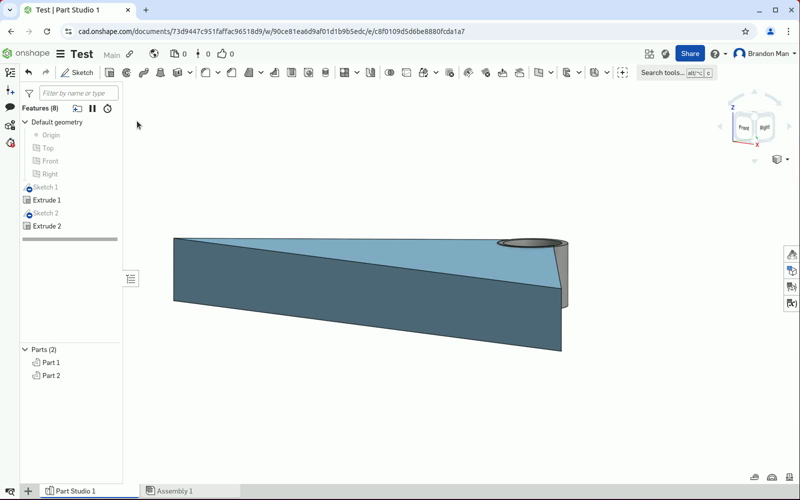
key(left, 3)
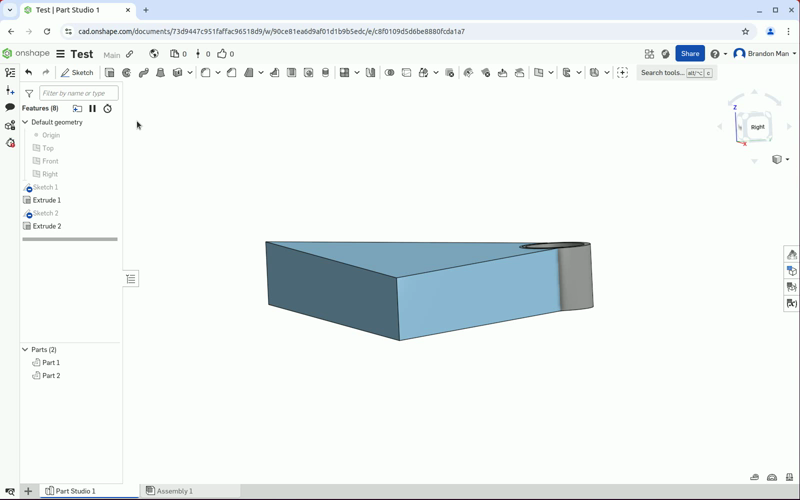
key(right, 3)
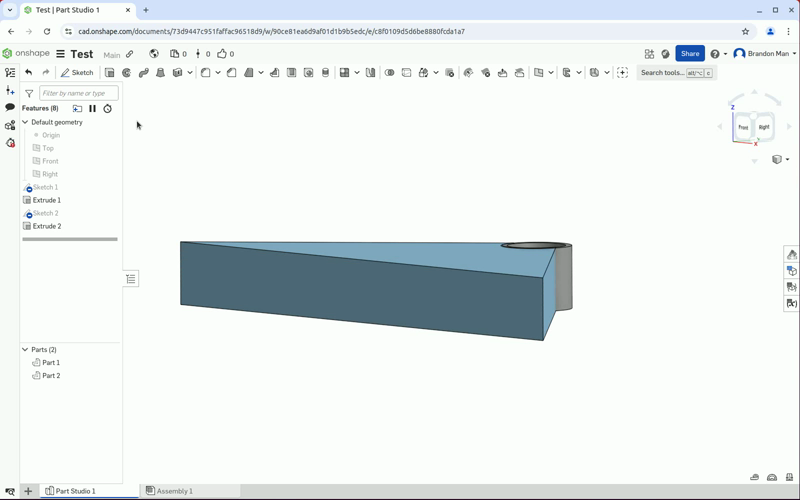
key(down, 3)
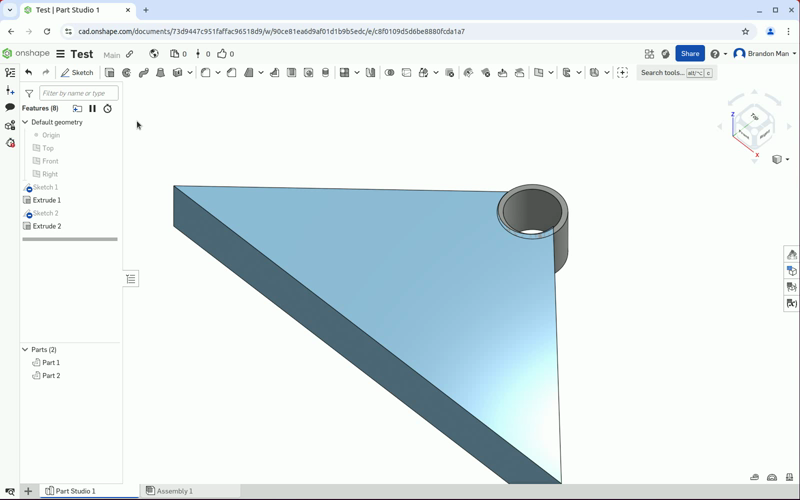
mouse_move(73, 189)
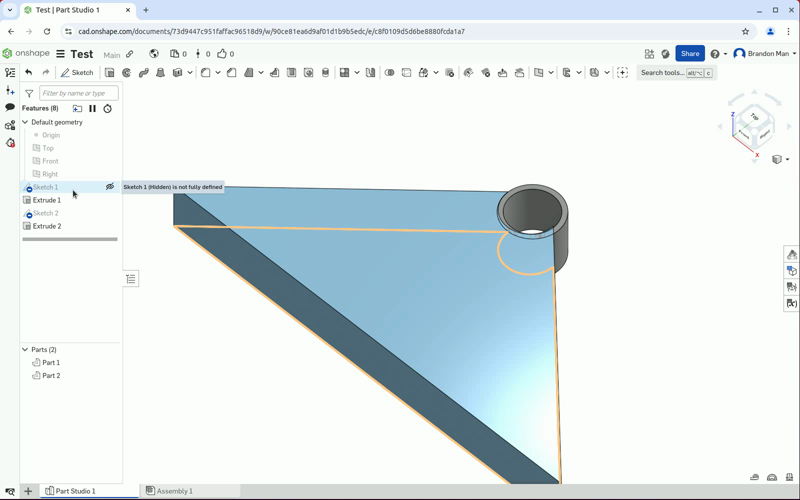
click(73, 189)